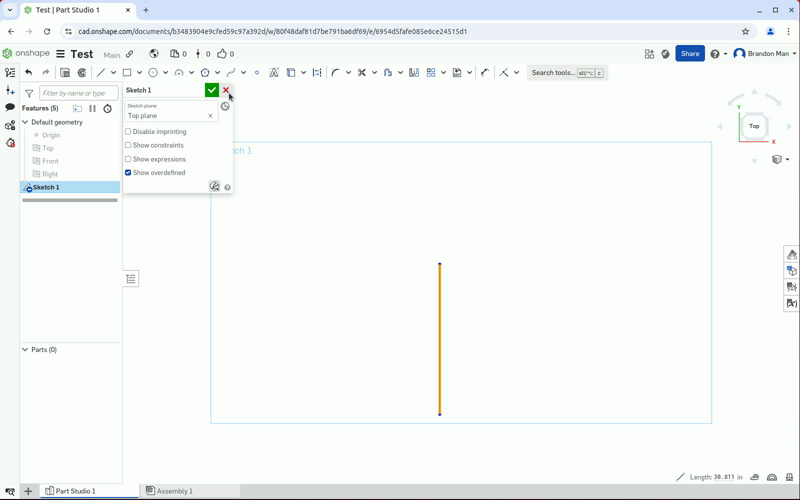
key(shift+h)
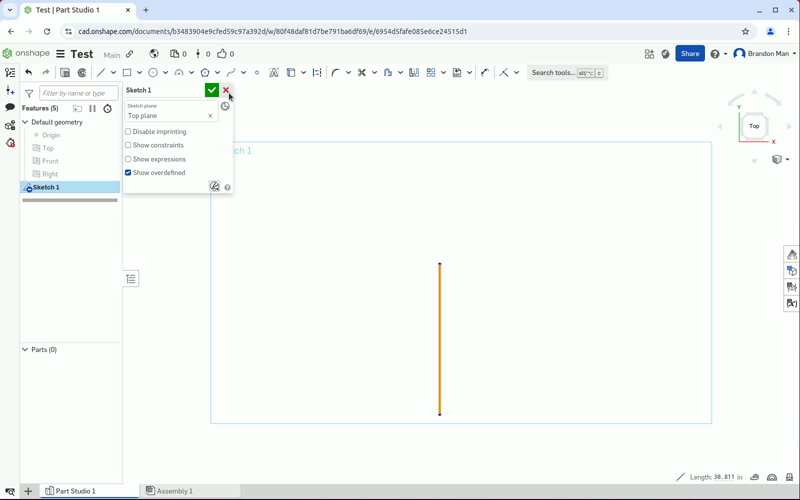
key(shift+s)
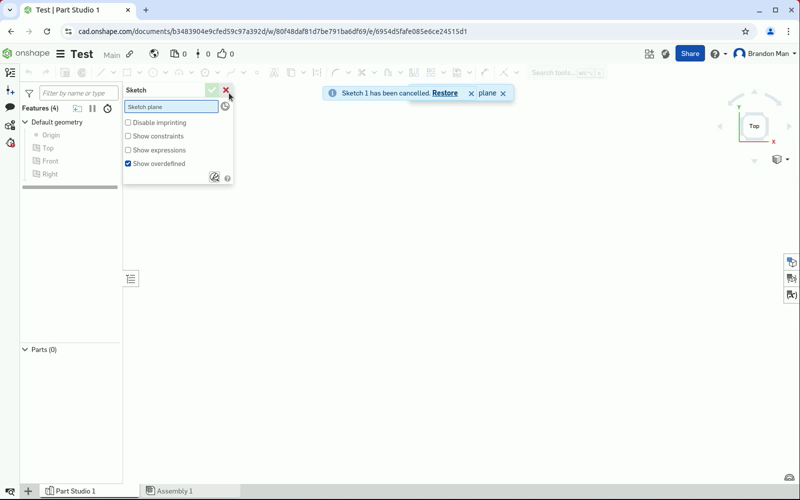
mouse_move(73, 150)
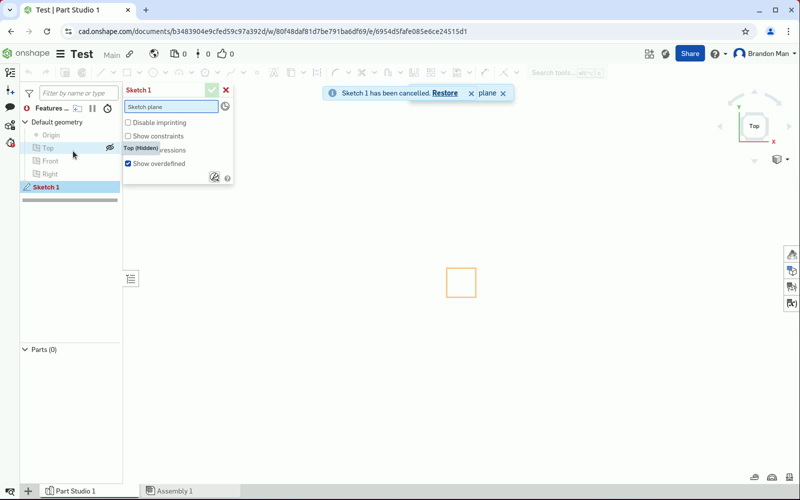
click(73, 150)
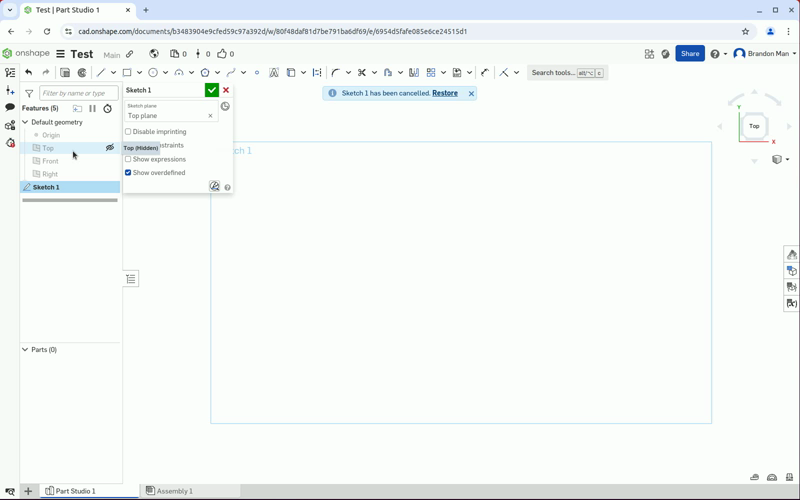
mouse_move(73, 352)
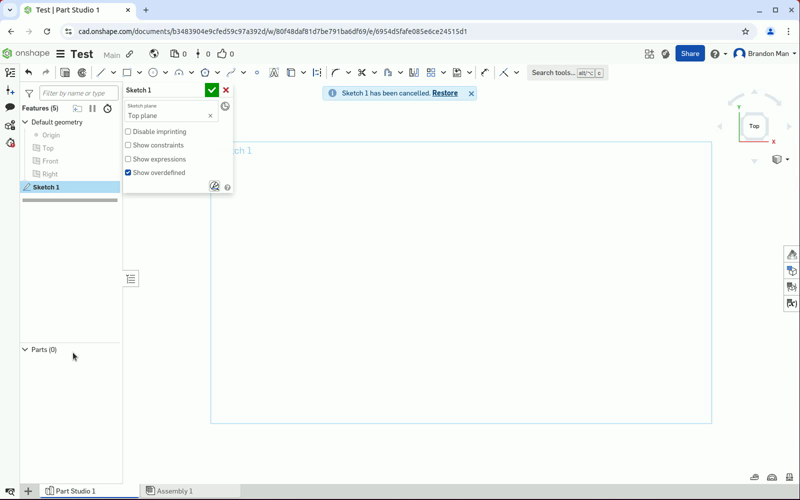
key(y)
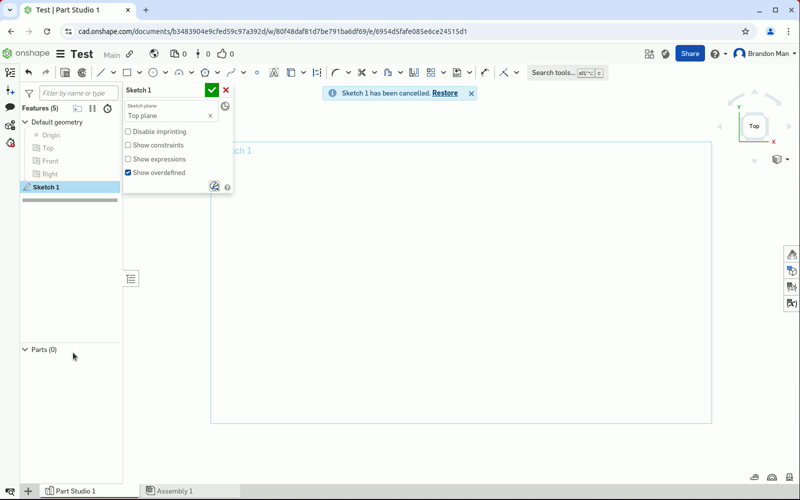
key(c)
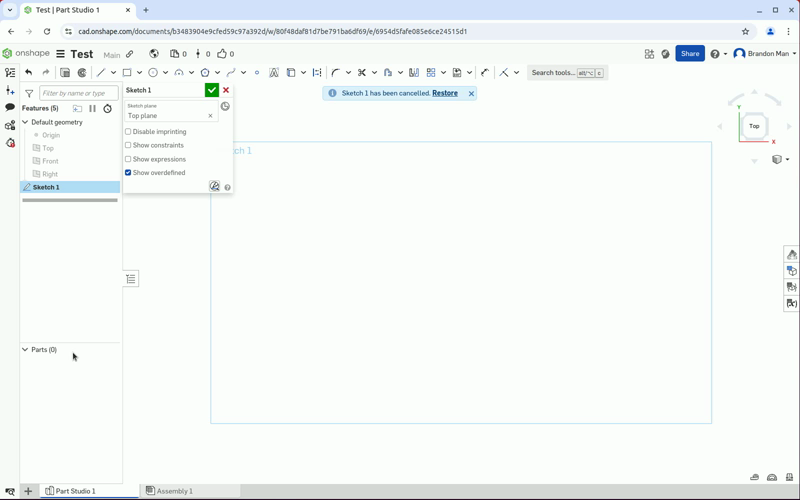
key_down(shift)
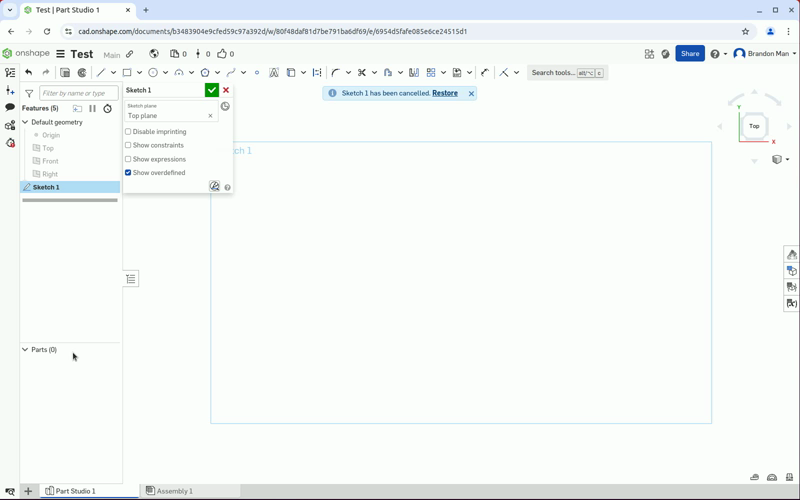
mouse_move(461, 282)
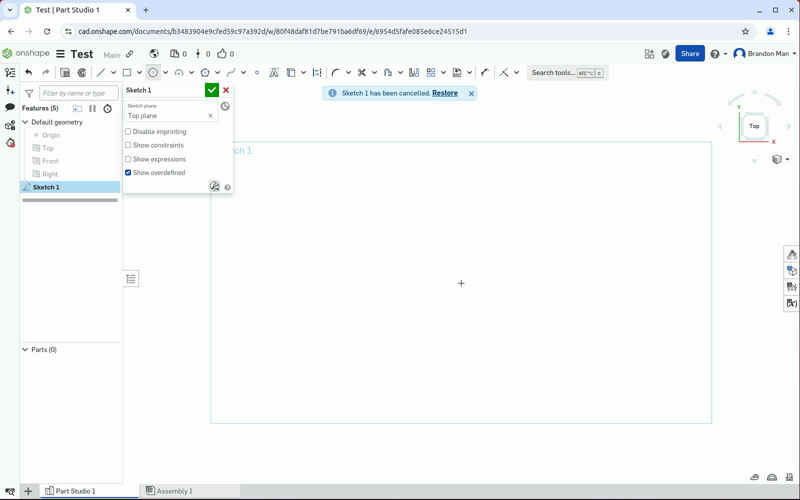
click(461, 282)
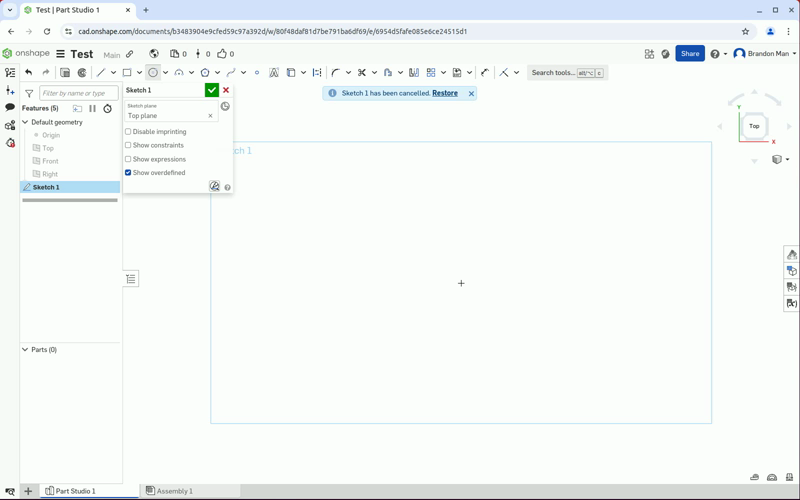
key_up(shift)
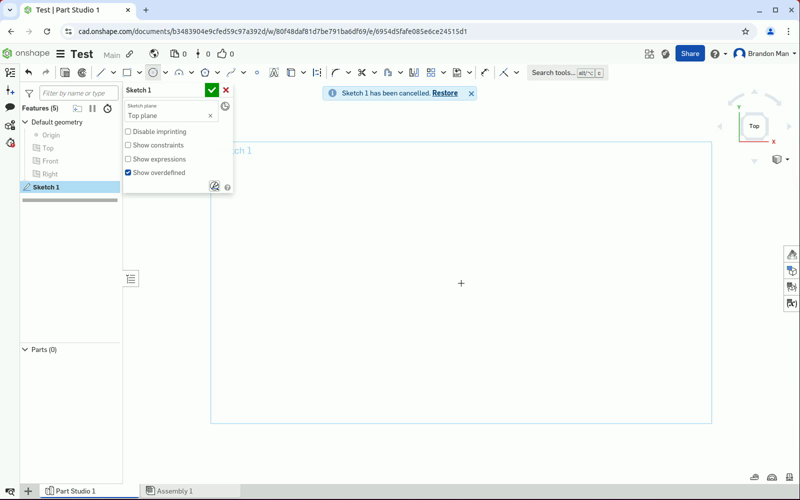
mouse_move(495, 282)
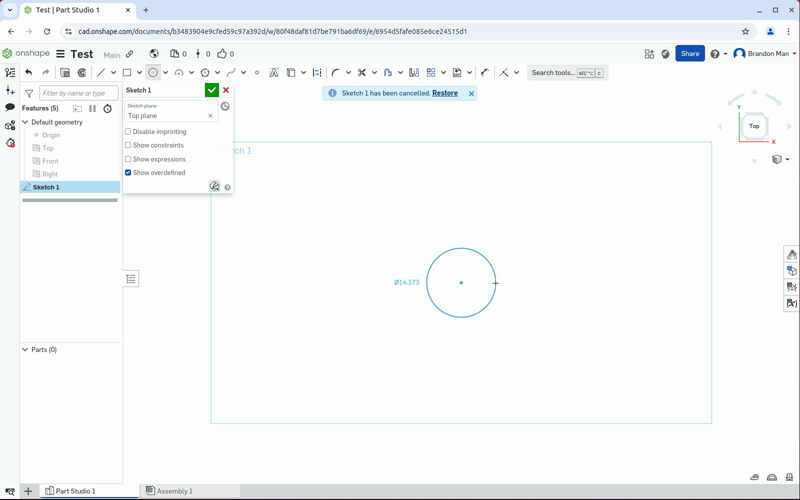
click(495, 282)
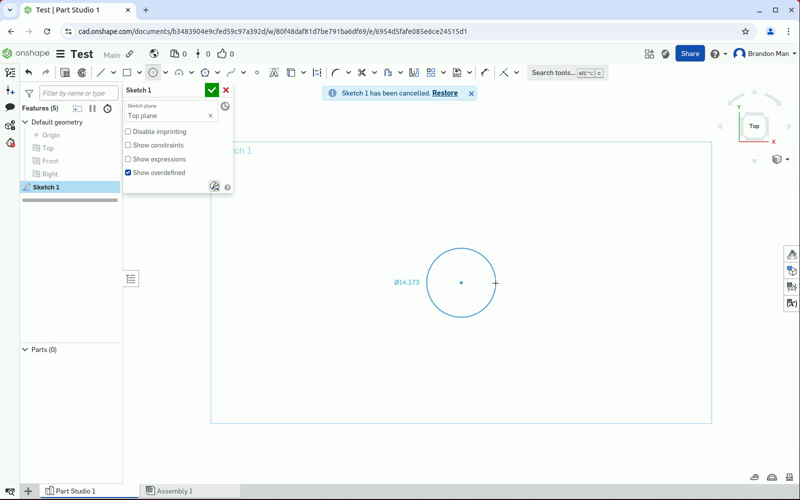
key(esc)
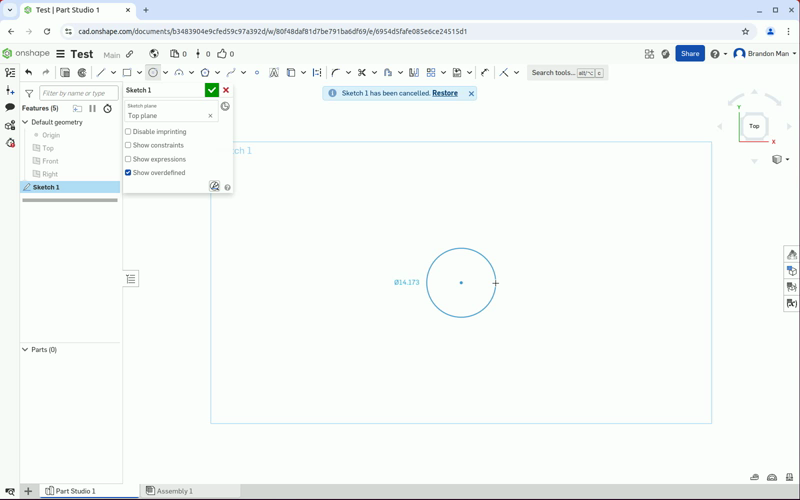
key(c)
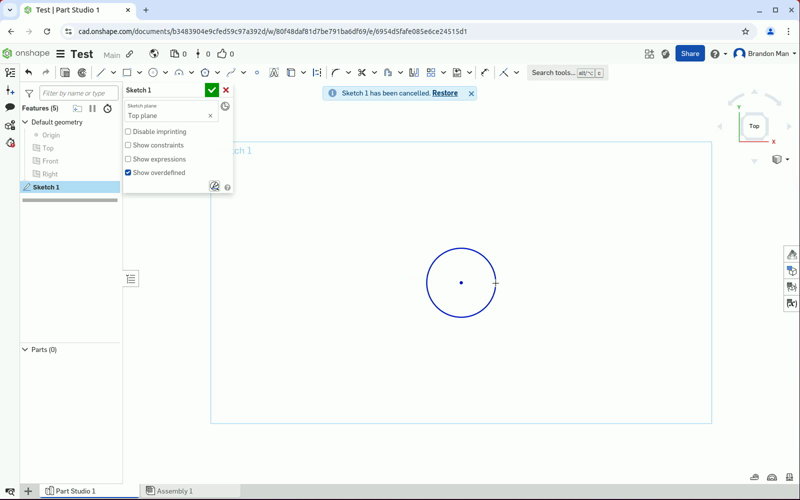
key_down(shift)
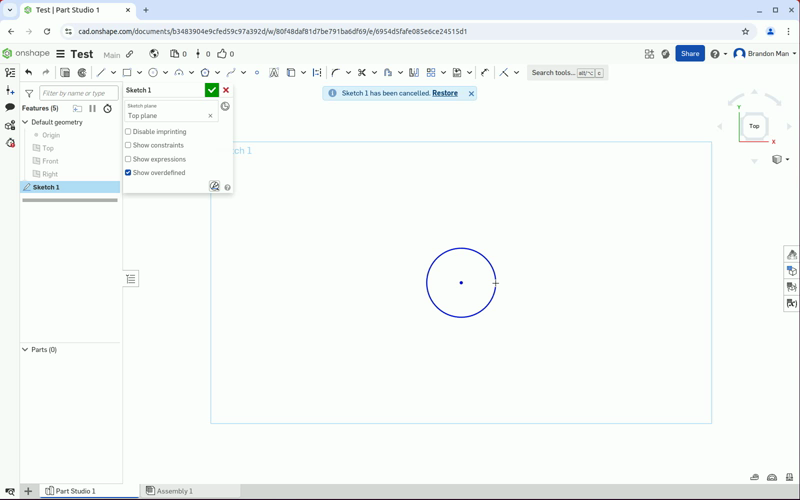
mouse_move(461, 282)
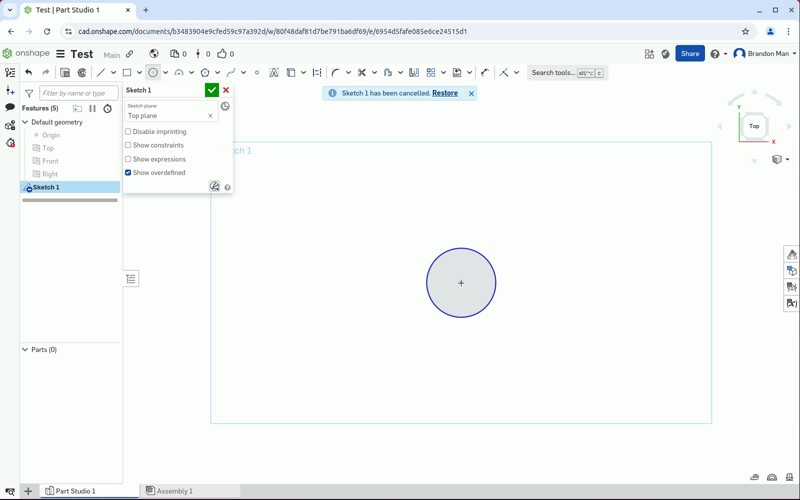
click(461, 282)
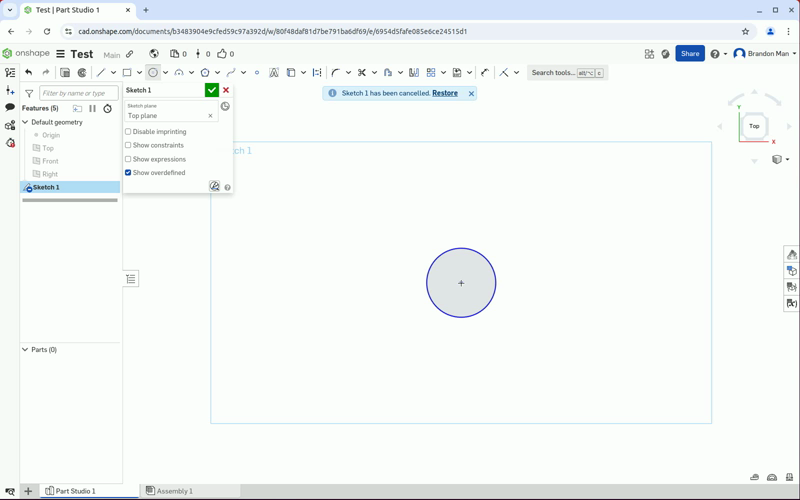
key_up(shift)
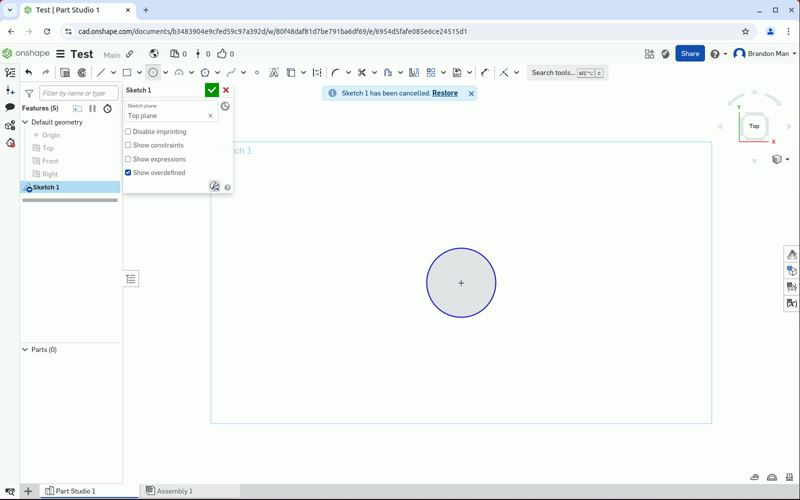
mouse_move(490, 282)
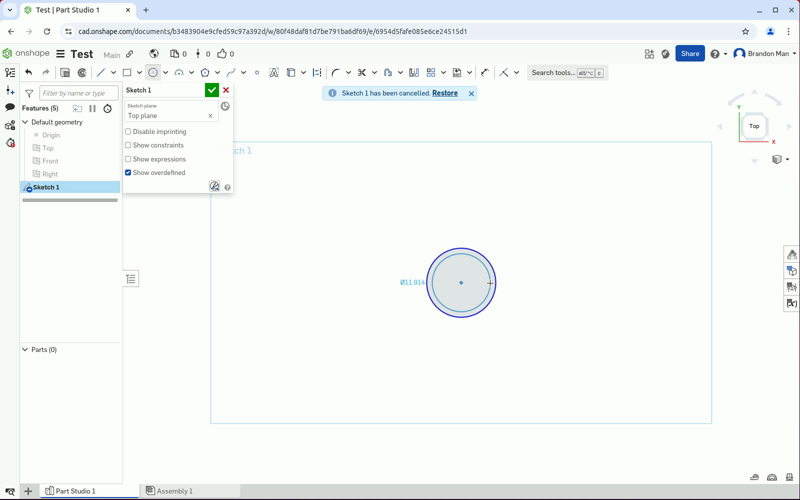
click(490, 282)
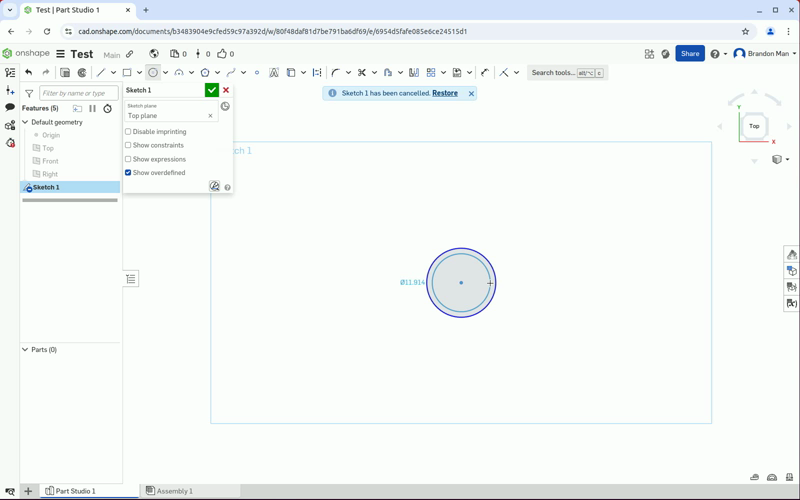
key(esc)
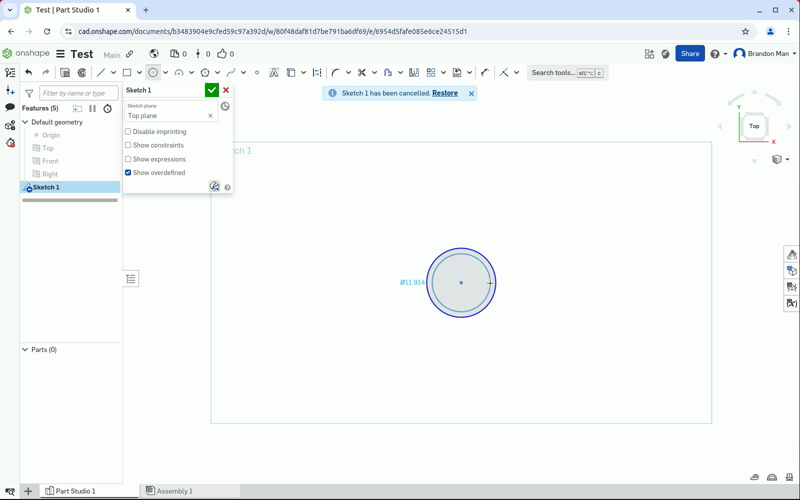
mouse_move(448, 255)
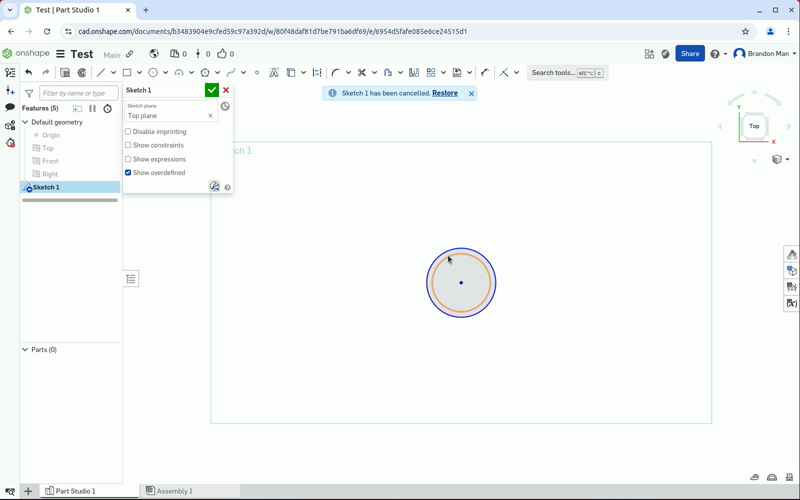
scroll(6)
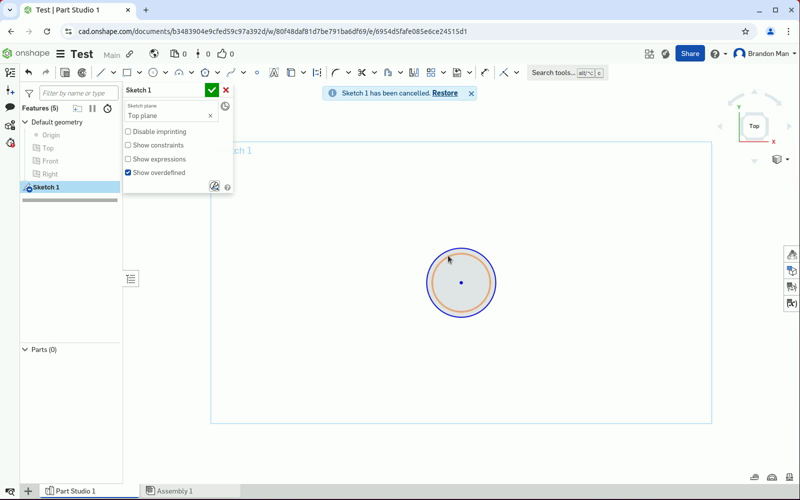
scroll(6)
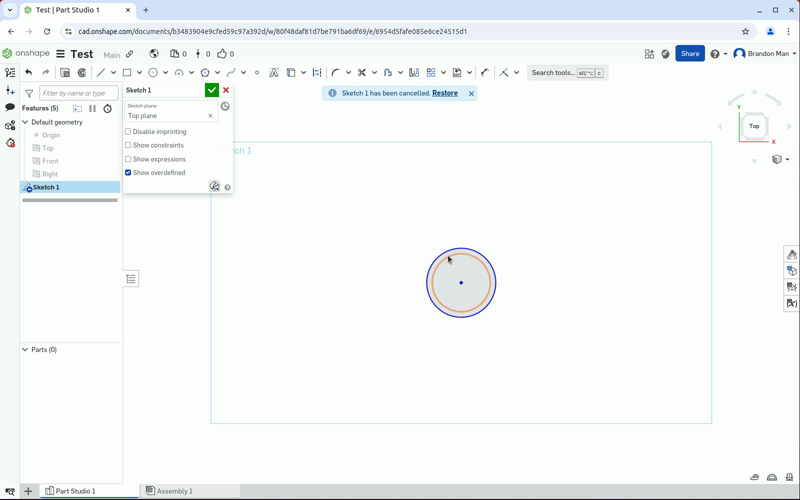
scroll(6)
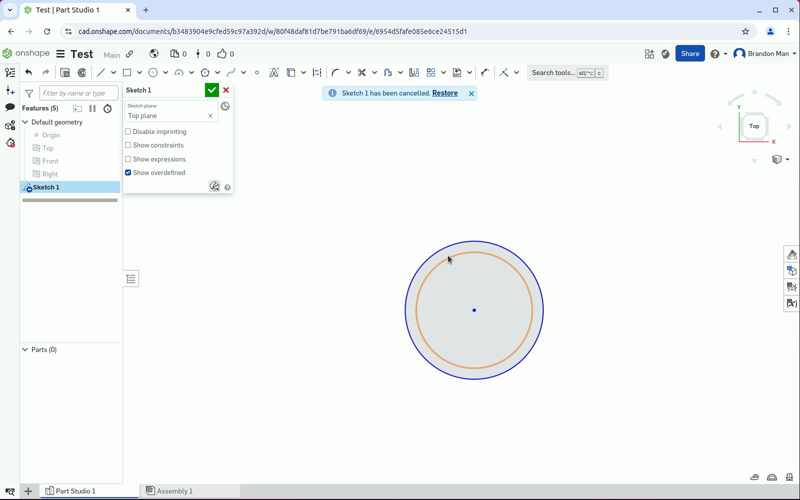
scroll(6)
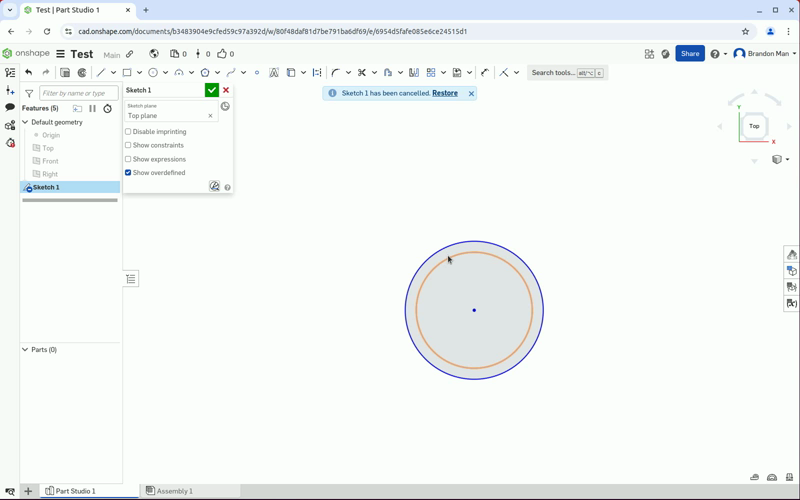
scroll(6)
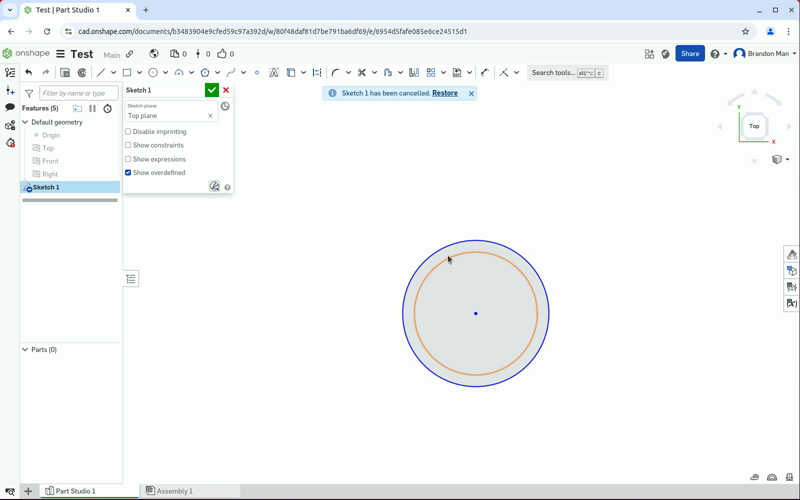
scroll(6)
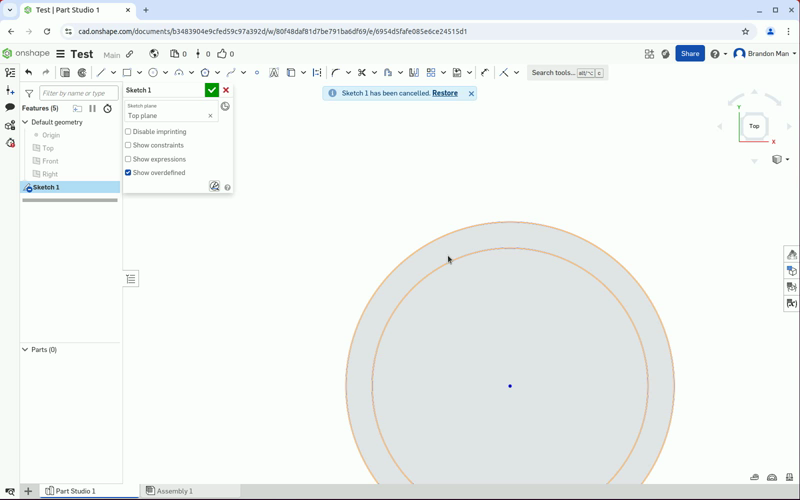
scroll(6)
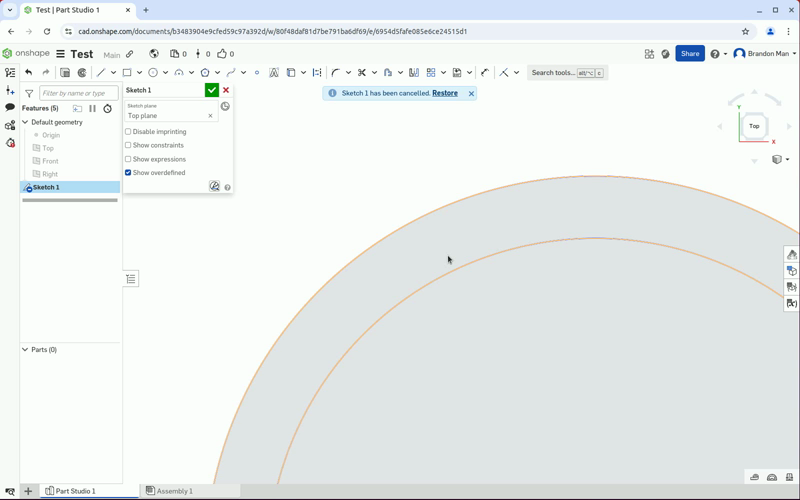
click(448, 255)
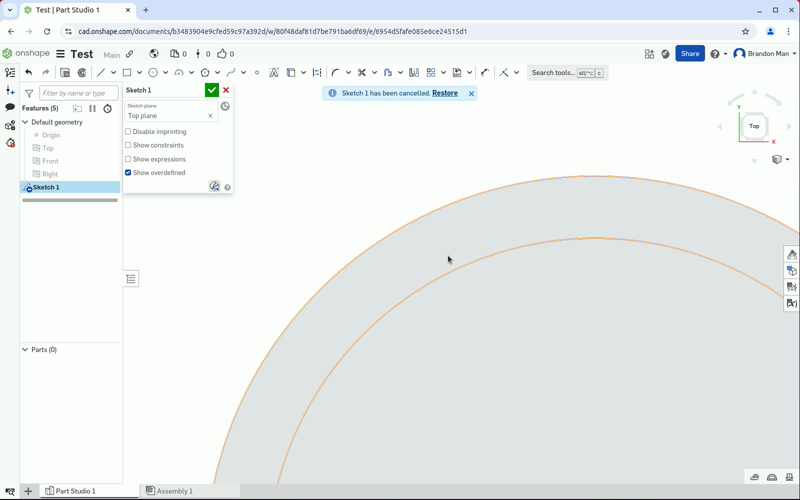
scroll(-6)
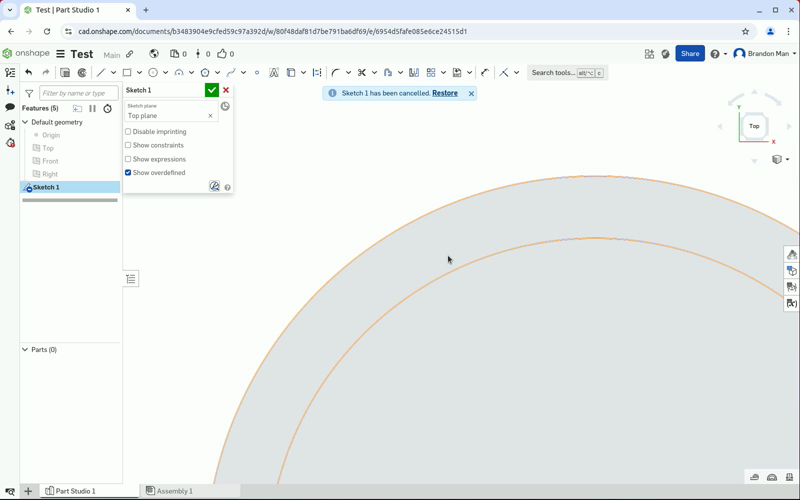
scroll(-6)
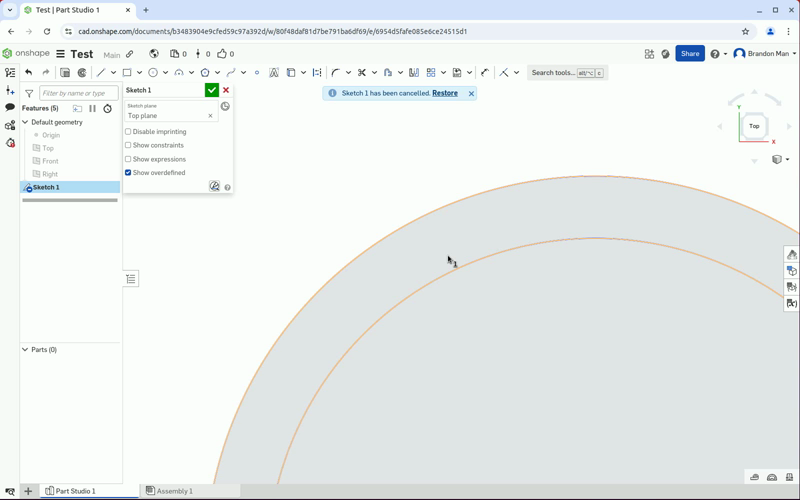
scroll(-6)
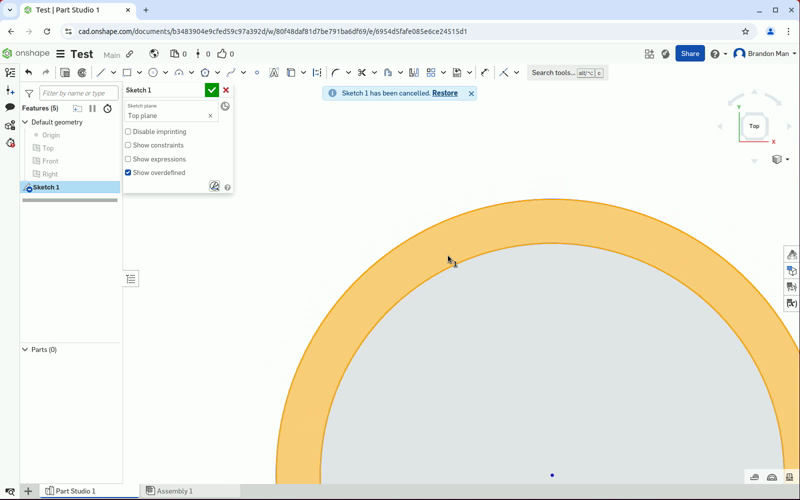
scroll(-6)
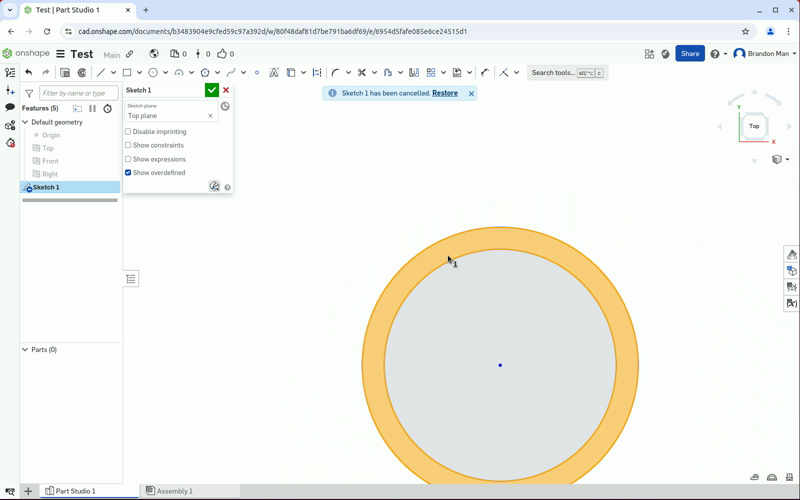
scroll(-6)
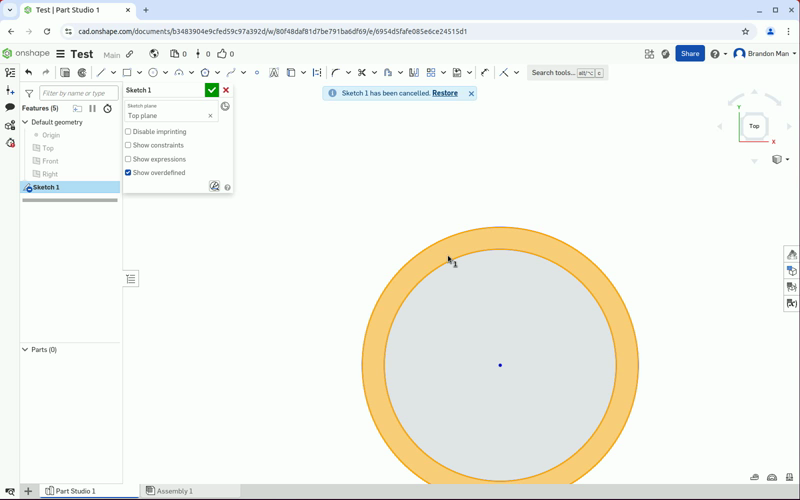
scroll(-6)
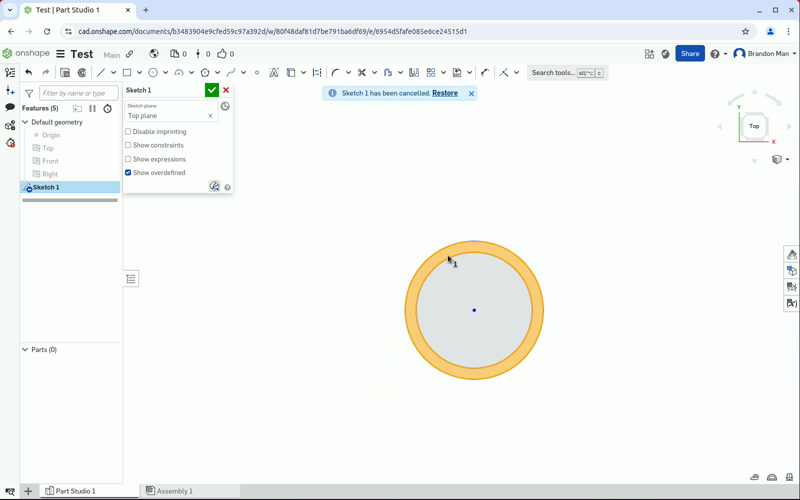
scroll(-6)
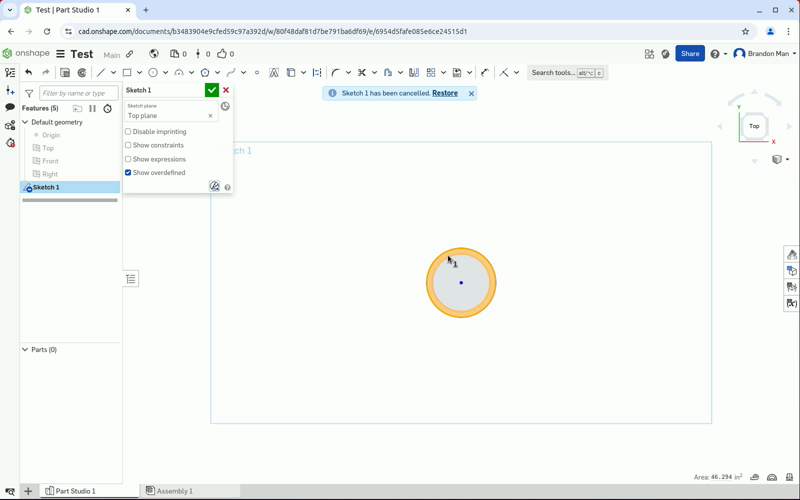
mouse_move(73, 352)
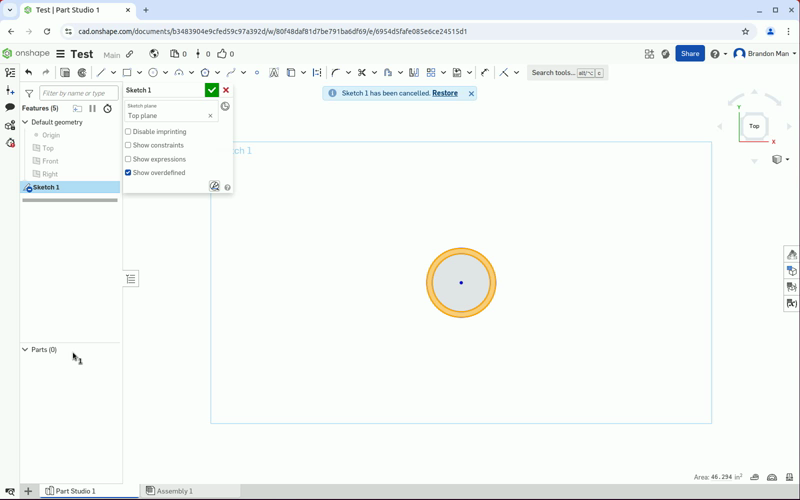
key(shift+y)
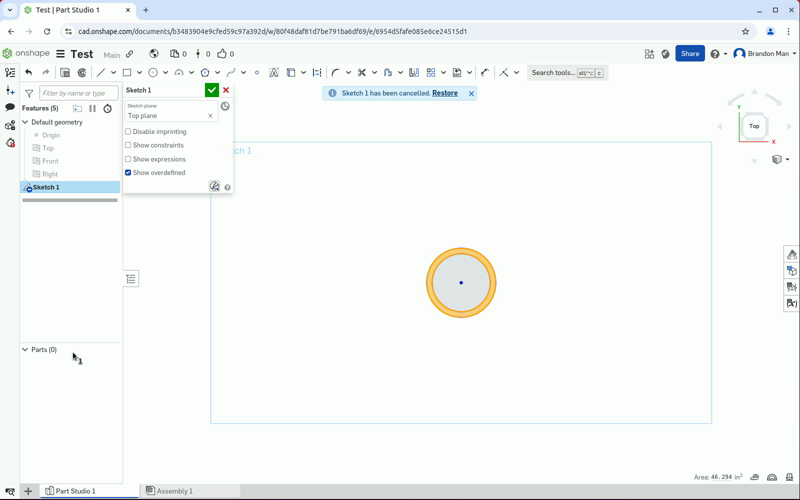
key(shift+e)
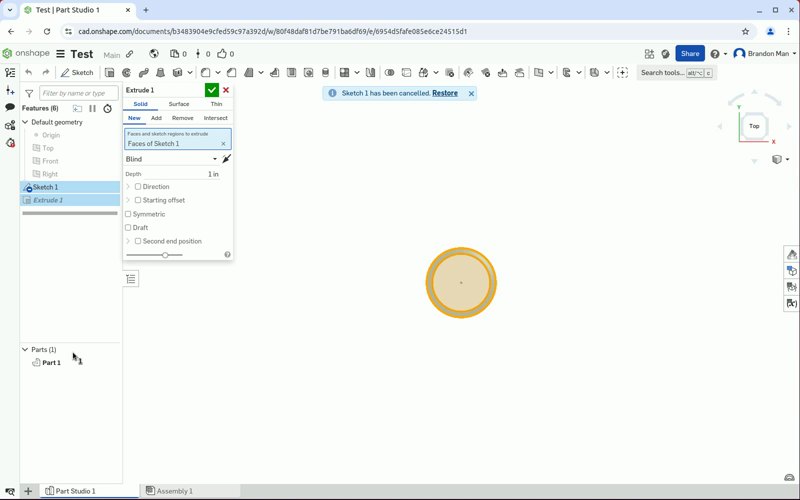
mouse_move(143, 106)
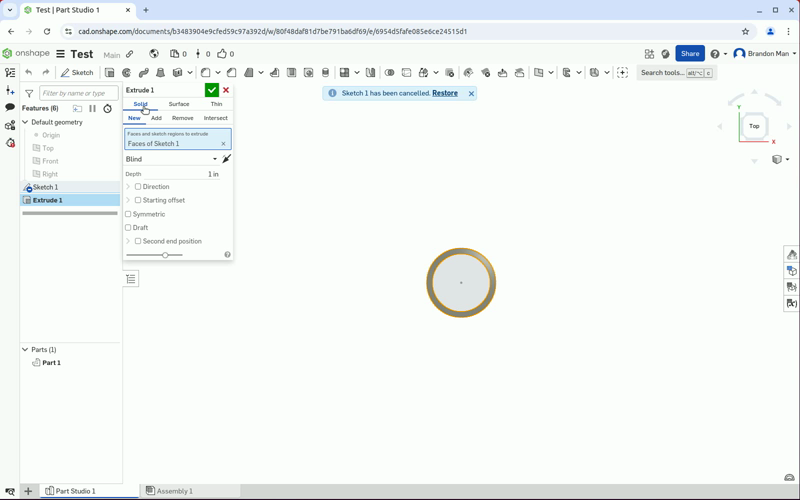
click(143, 106)
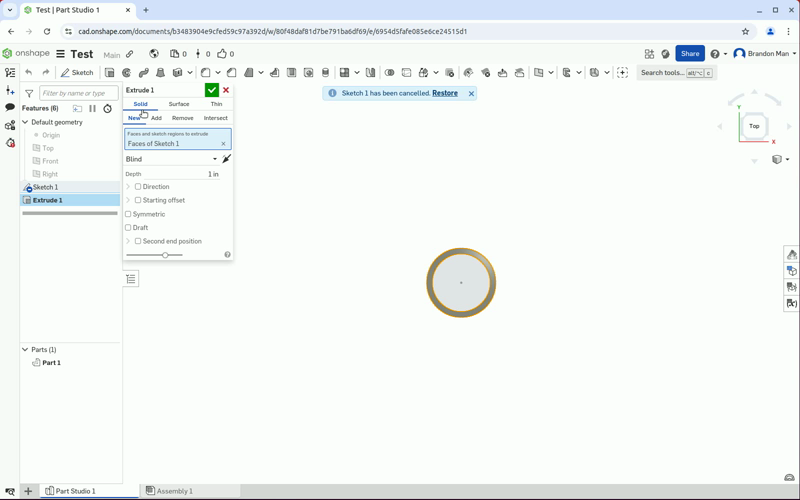
mouse_move(137, 120)
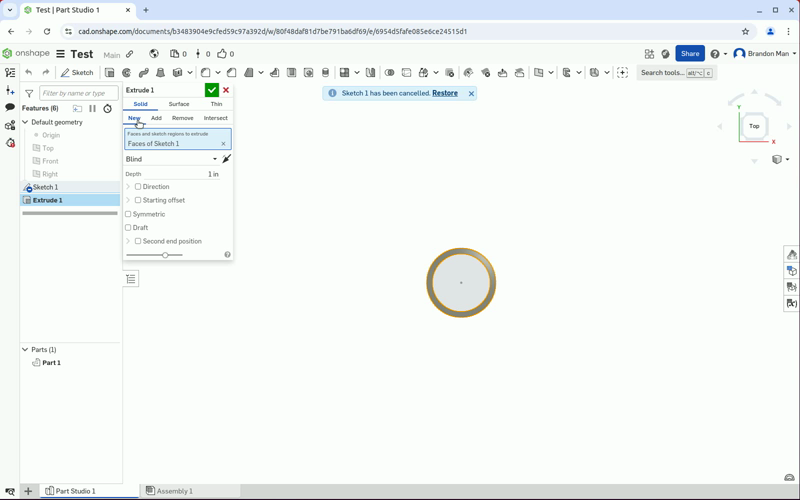
click(137, 120)
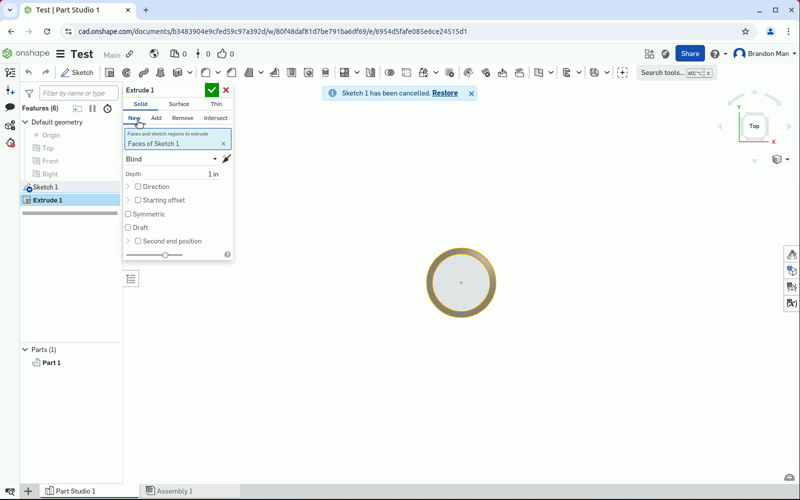
key(tab, 4)
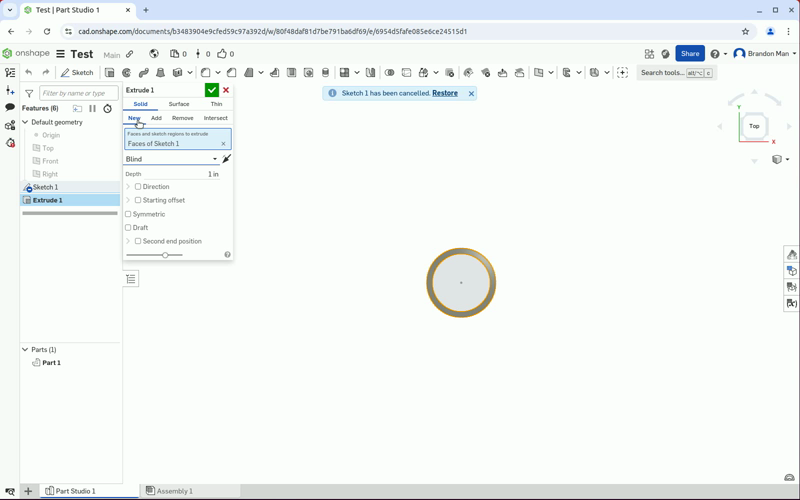
text(-23.108)
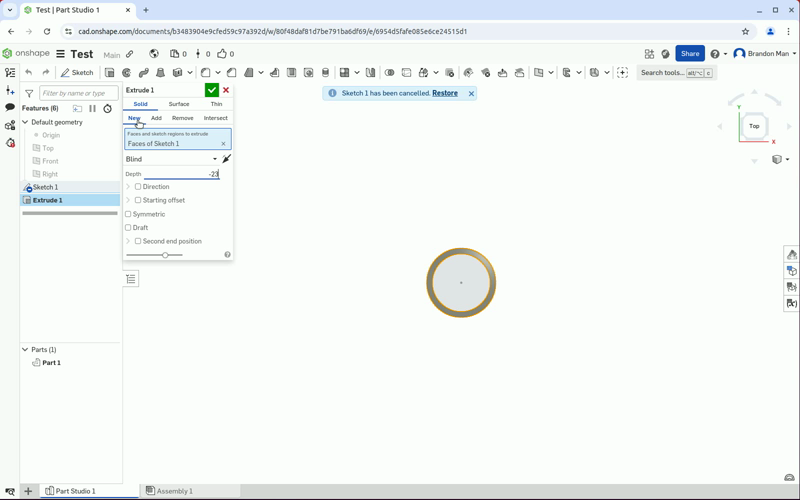
key(enter)
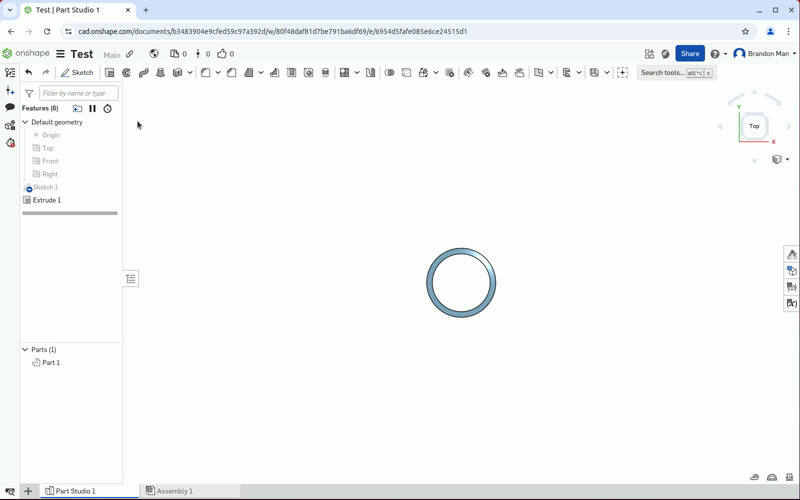
key(shift+h)
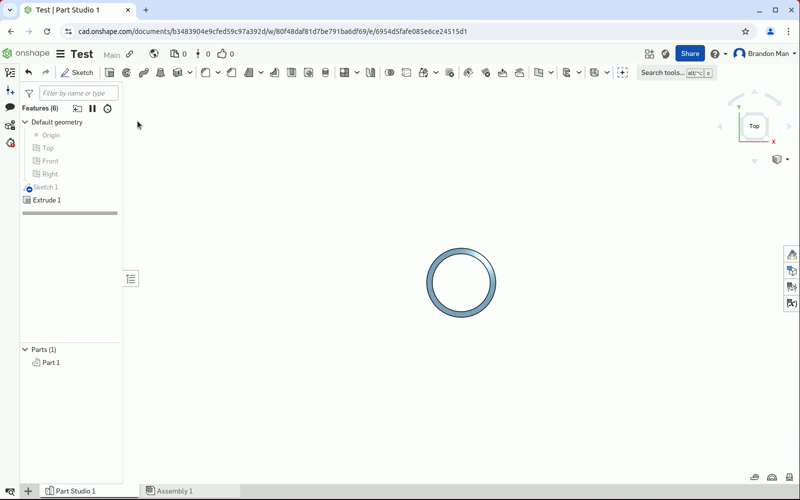
key(shift+h)
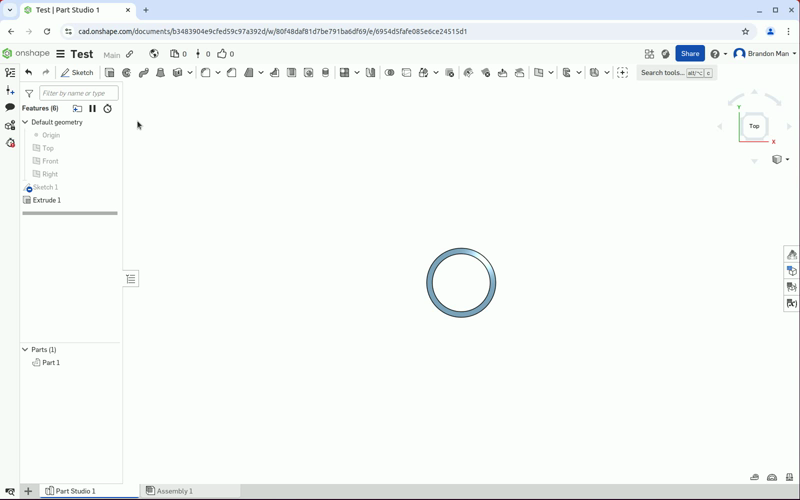
mouse_move(73, 189)
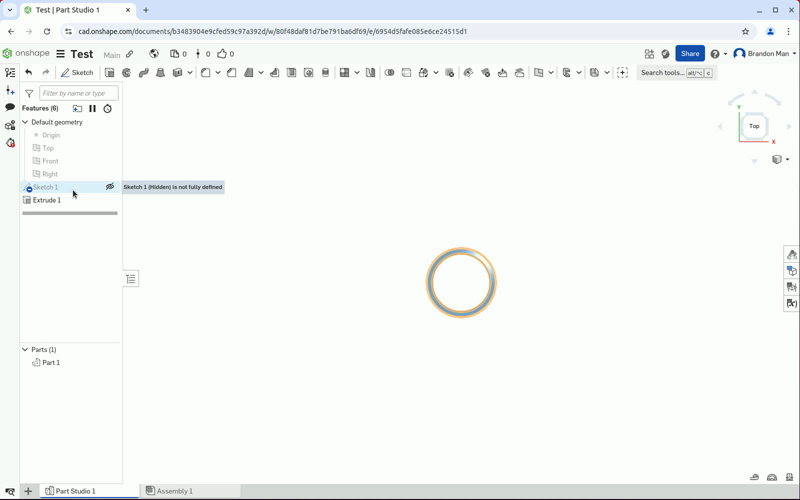
click(73, 189)
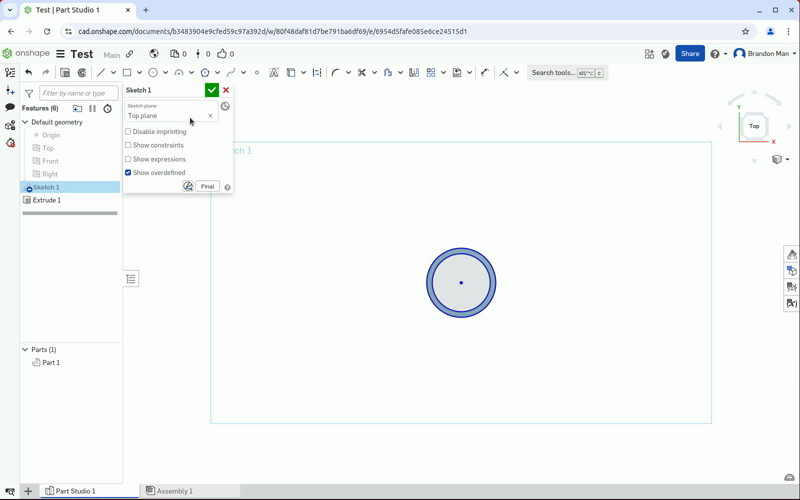
mouse_move(229, 92)
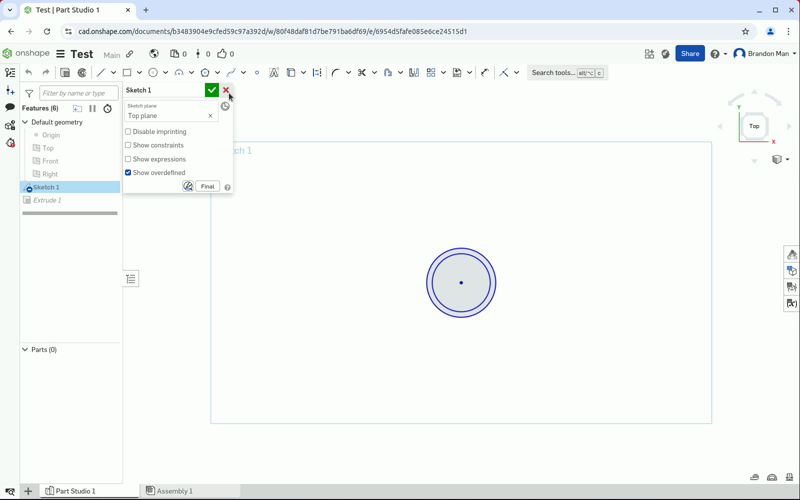
click(229, 92)
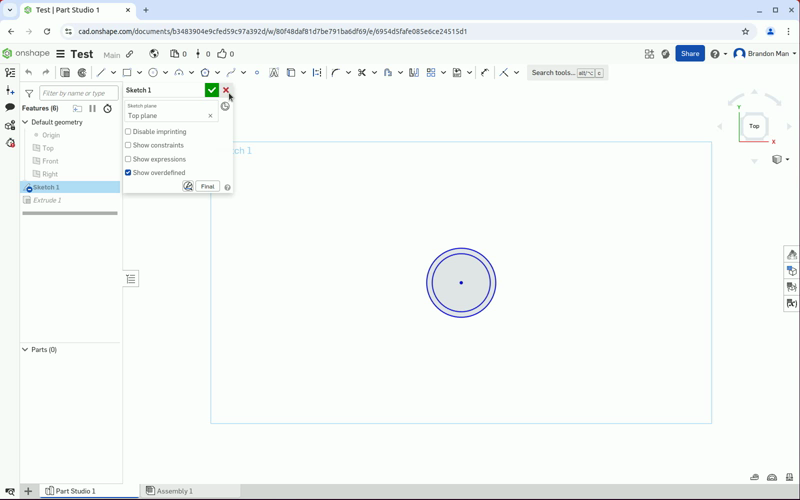
key(shift+s)
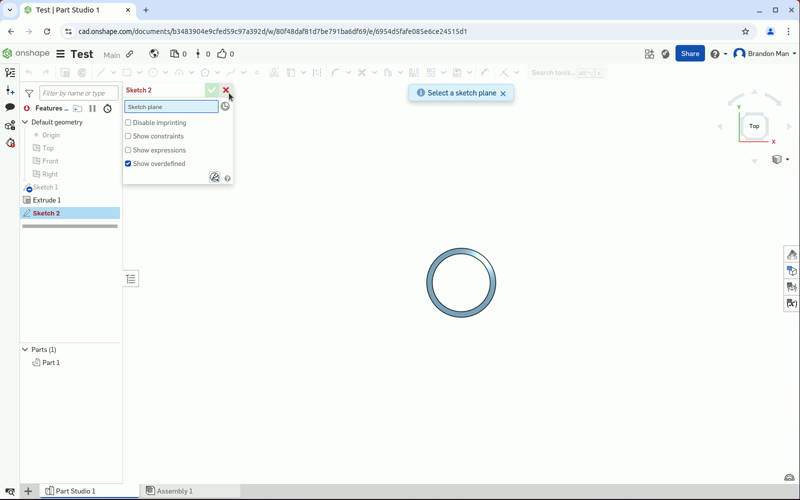
mouse_move(73, 150)
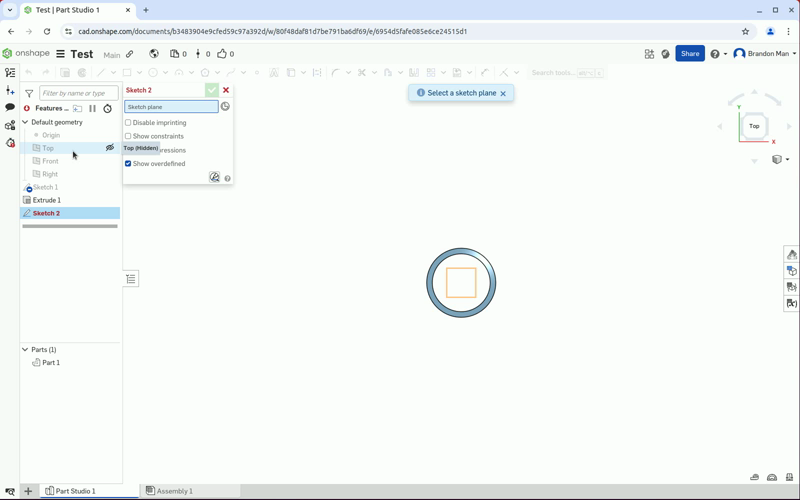
click(73, 150)
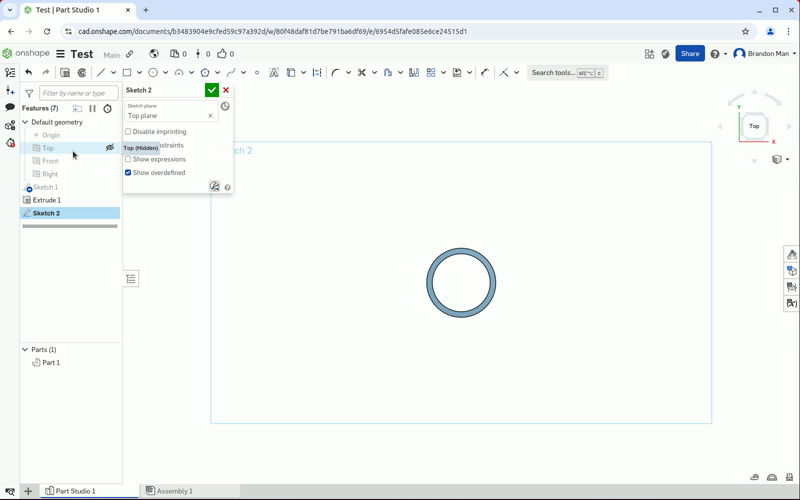
mouse_move(73, 352)
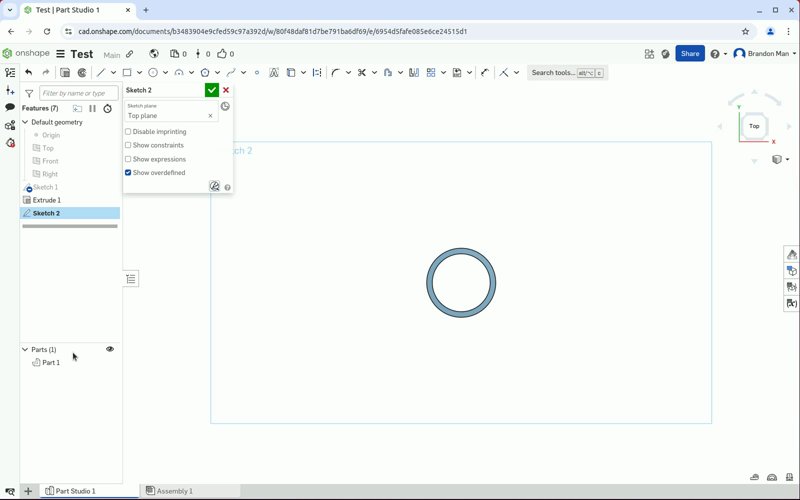
key(y)
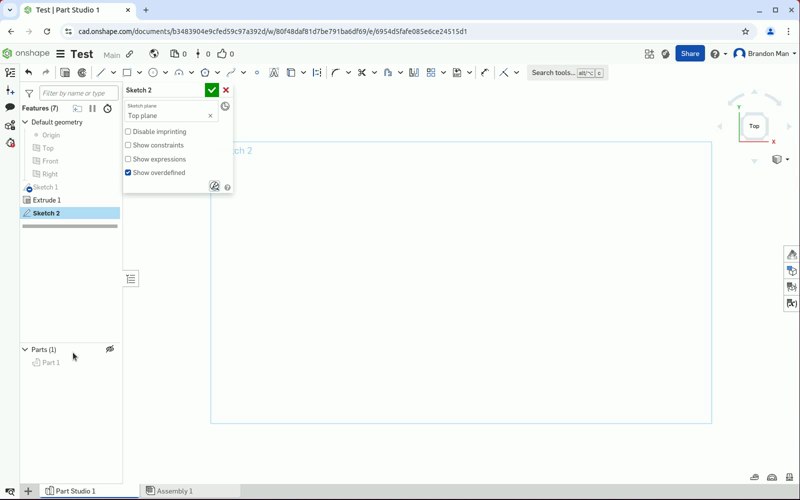
key(c)
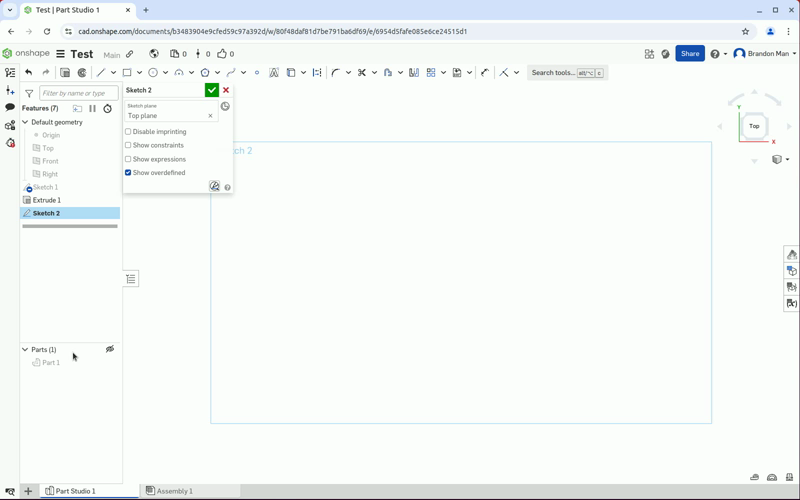
key_down(shift)
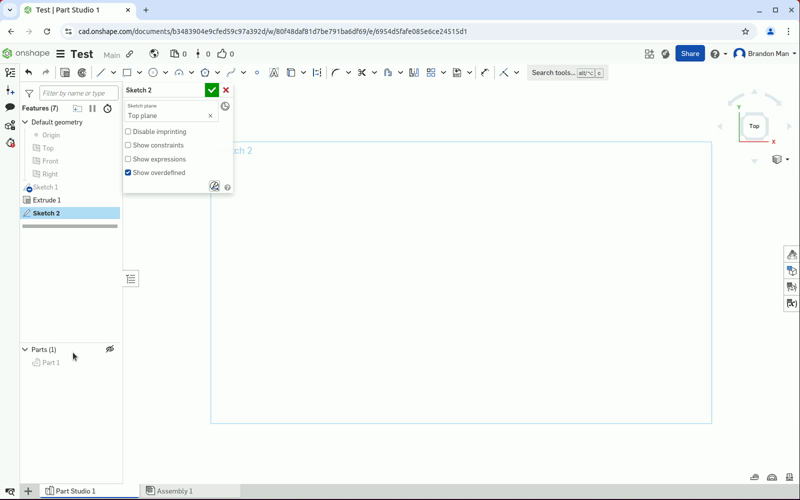
mouse_move(461, 282)
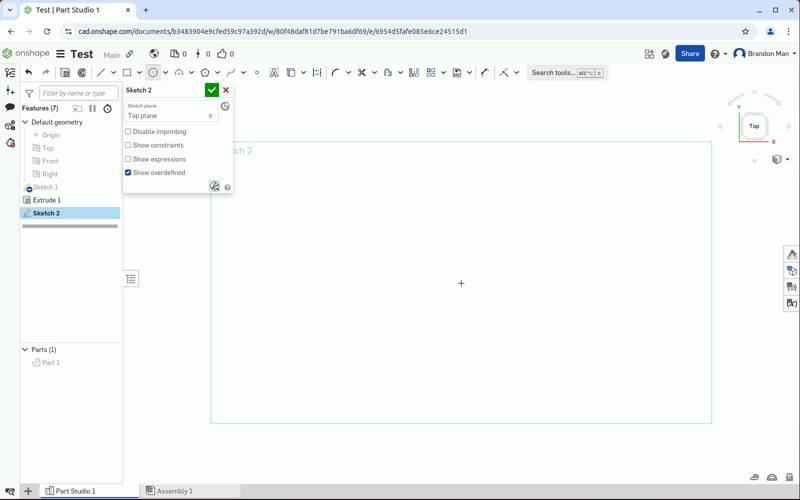
click(461, 282)
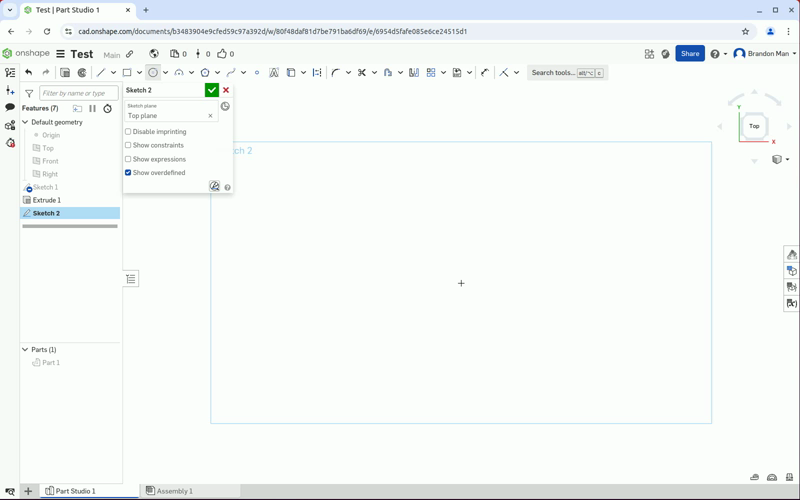
key_up(shift)
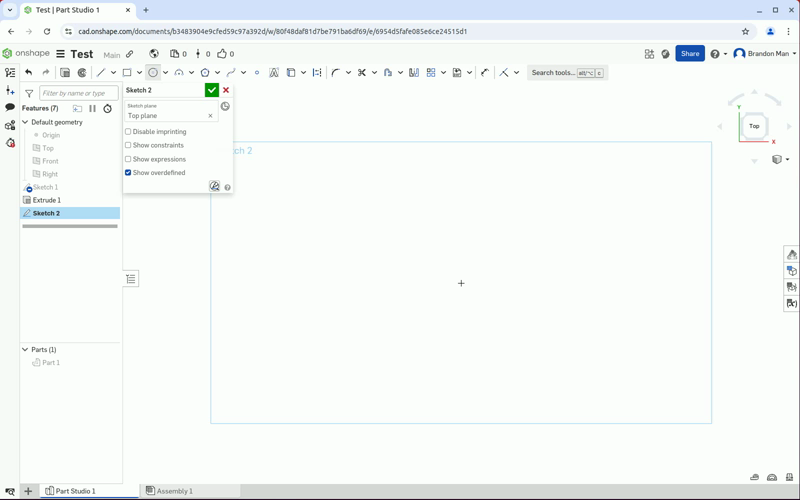
mouse_move(490, 282)
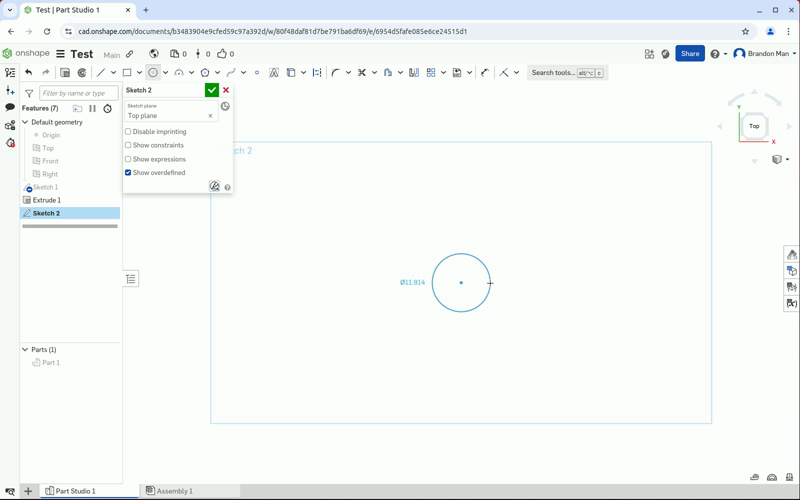
click(490, 282)
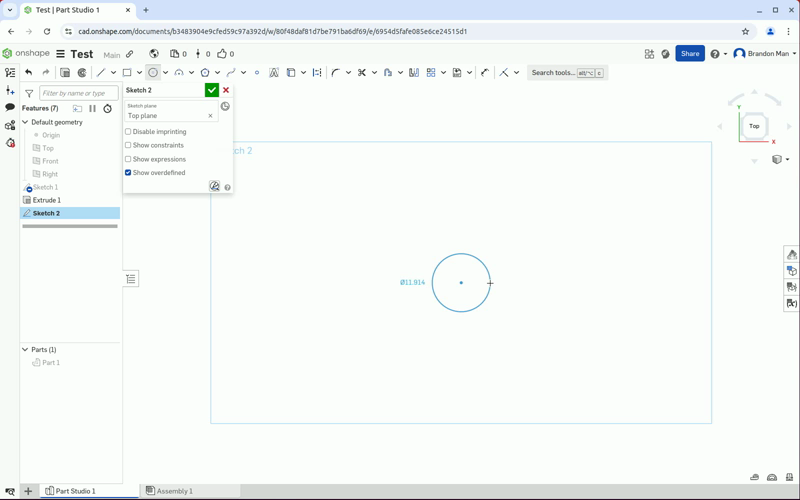
key(esc)
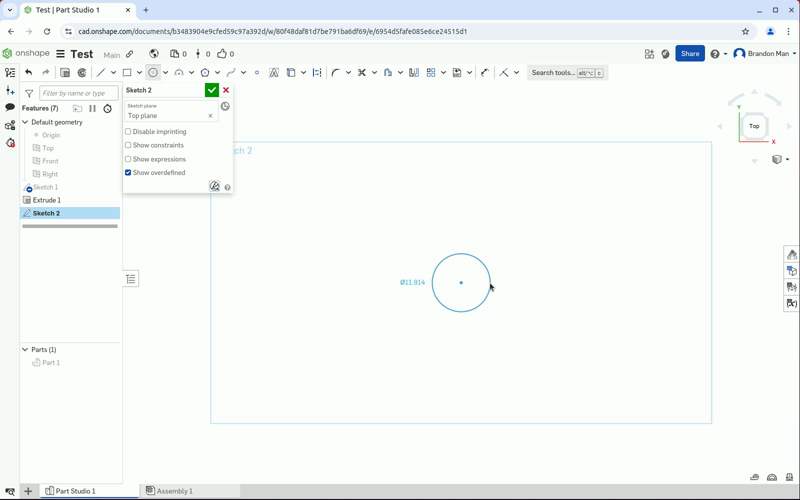
mouse_move(477, 294)
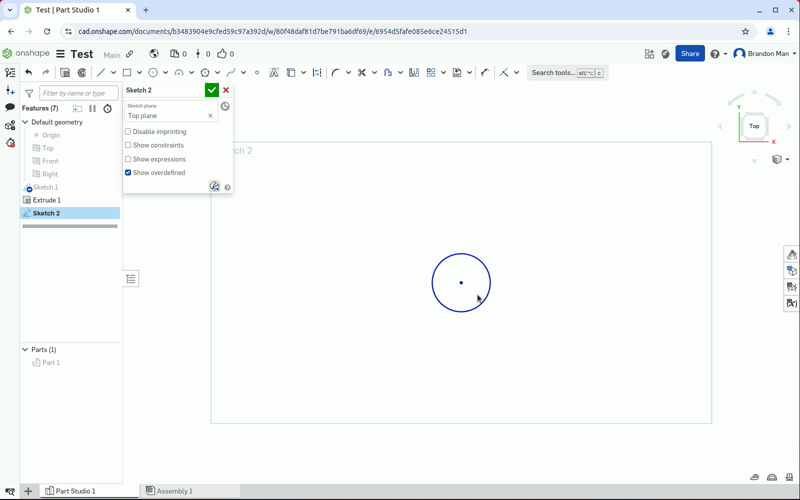
click(477, 294)
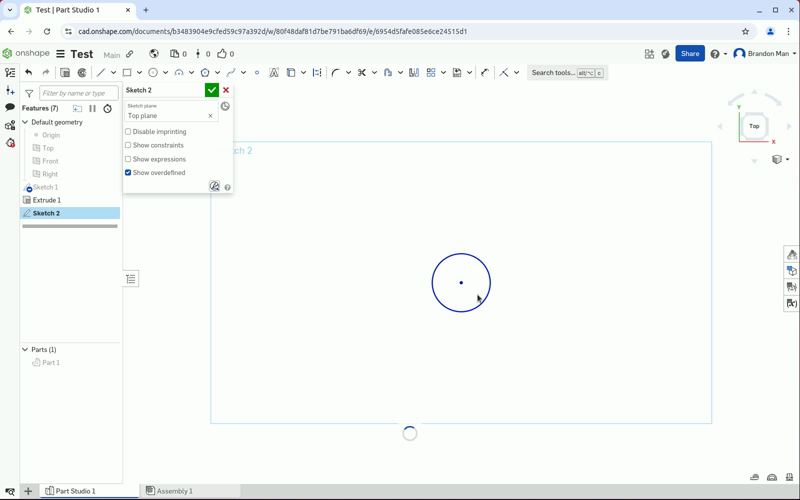
mouse_move(73, 352)
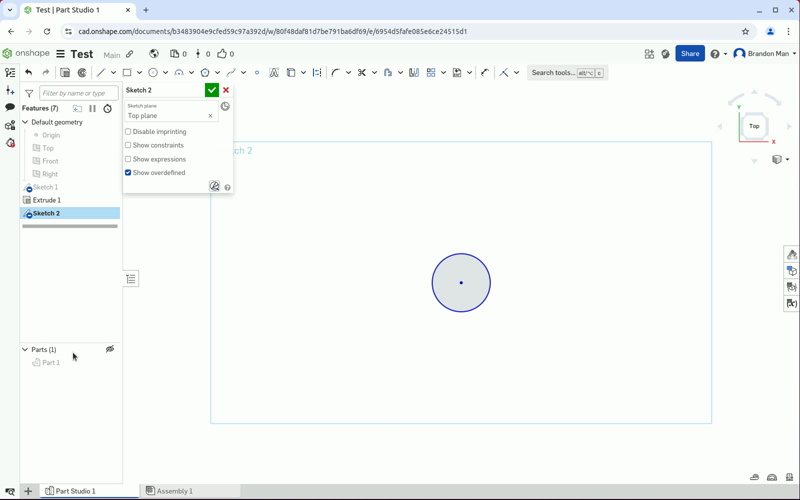
key(shift+y)
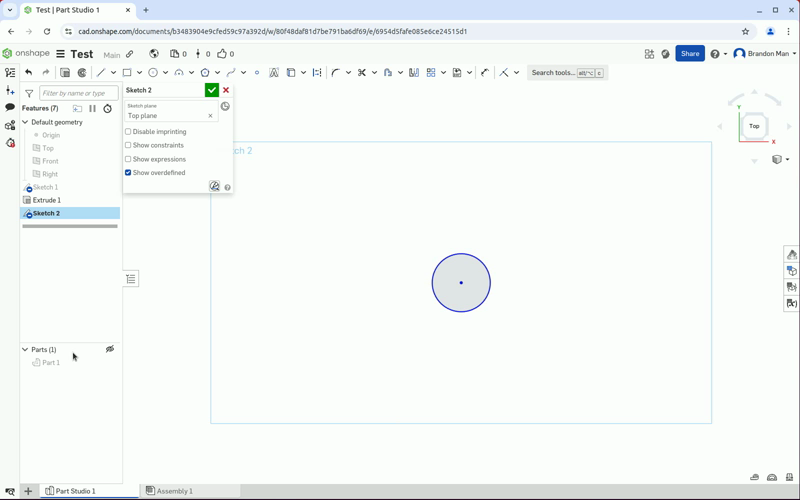
key(shift+e)
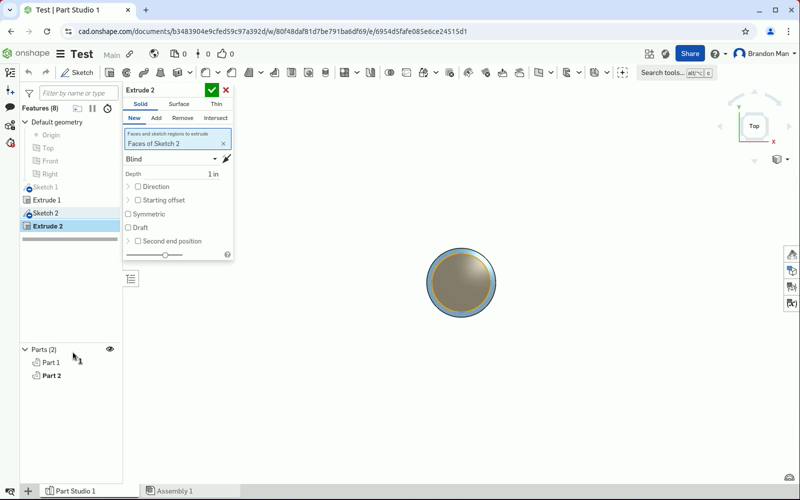
mouse_move(143, 106)
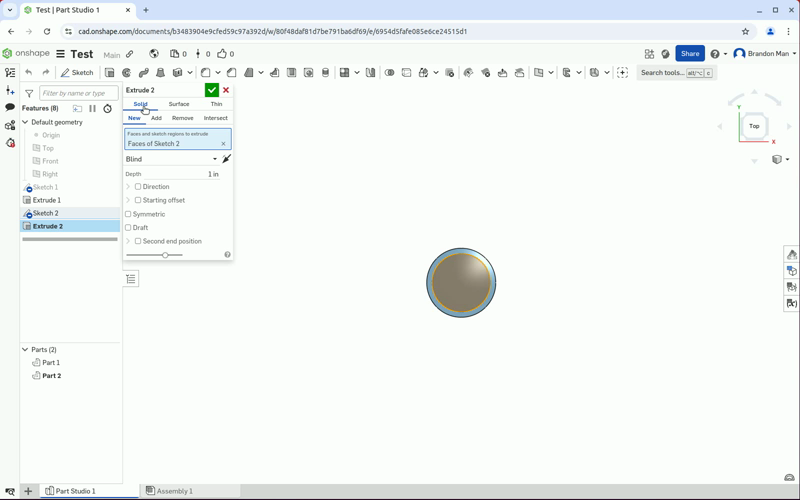
click(143, 106)
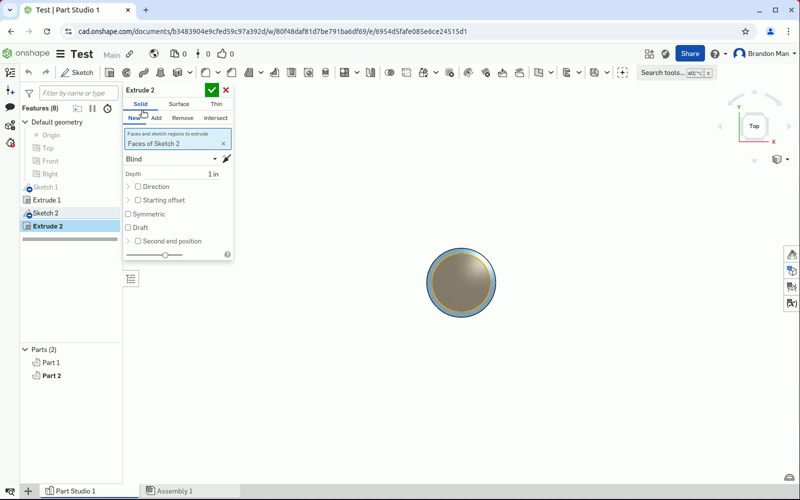
mouse_move(137, 120)
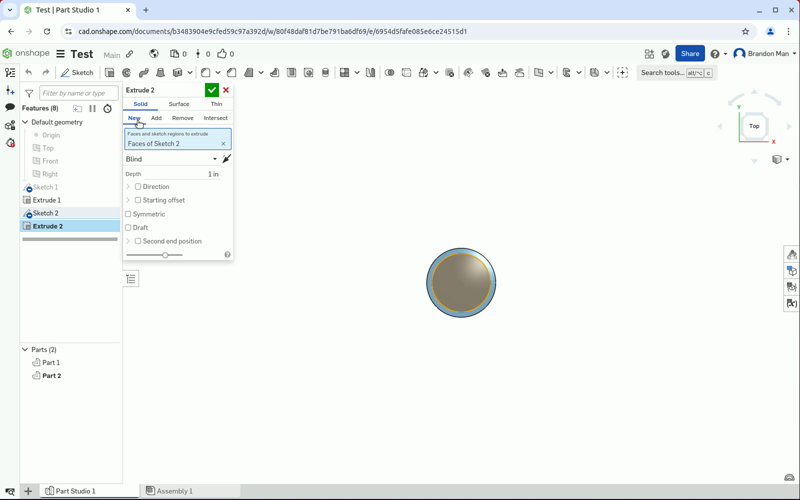
click(137, 120)
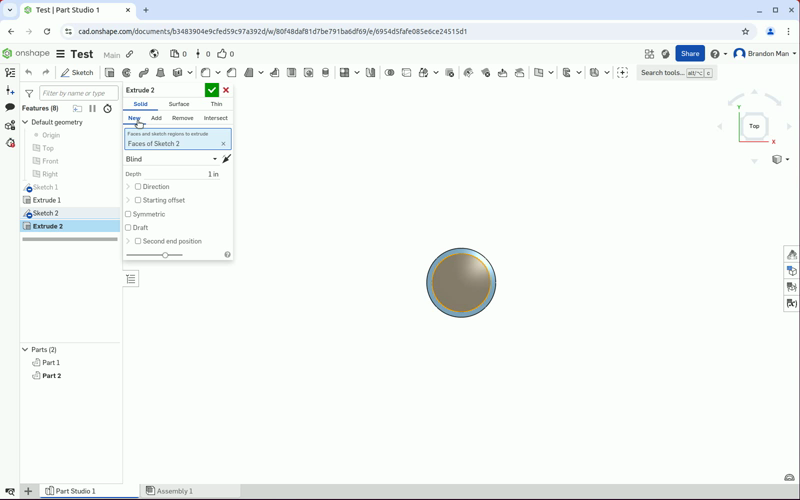
key(tab, 4)
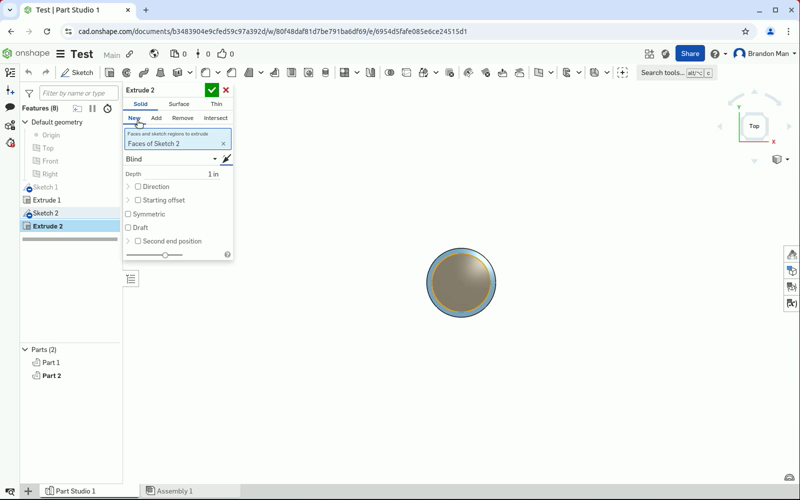
text(-23.108)
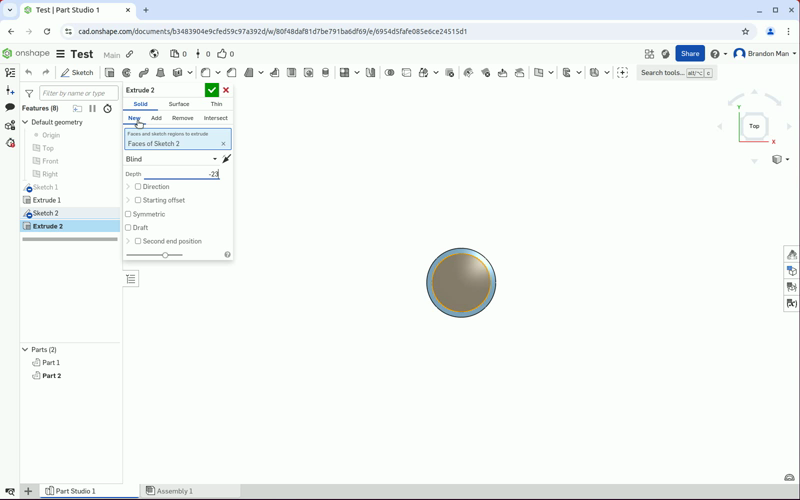
key(enter)
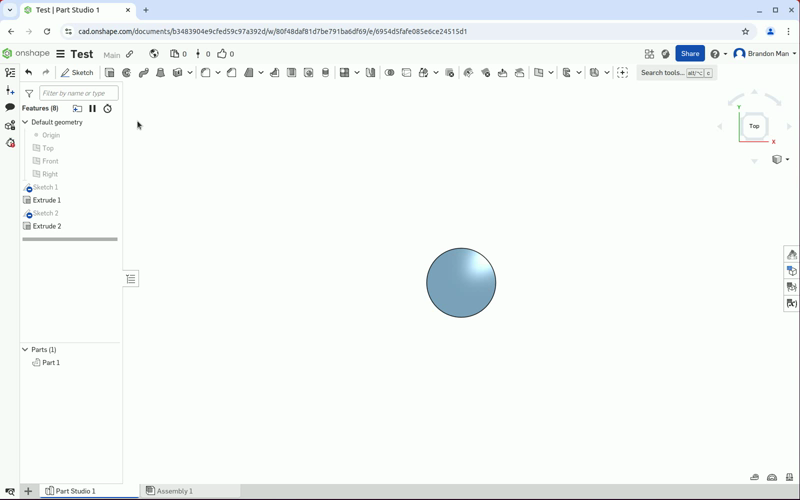
key(shift+h)
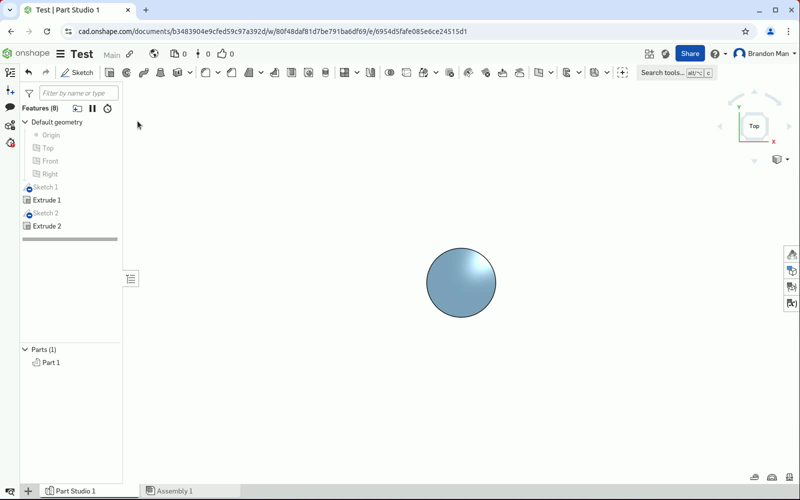
key(shift+h)
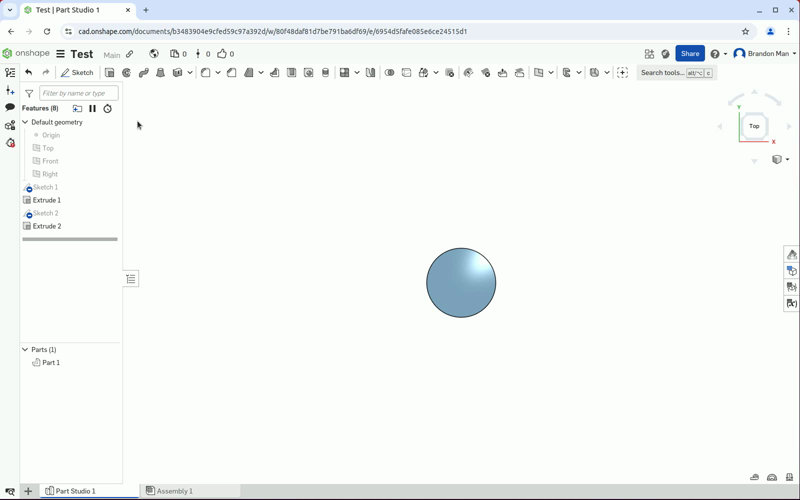
mouse_move(73, 189)
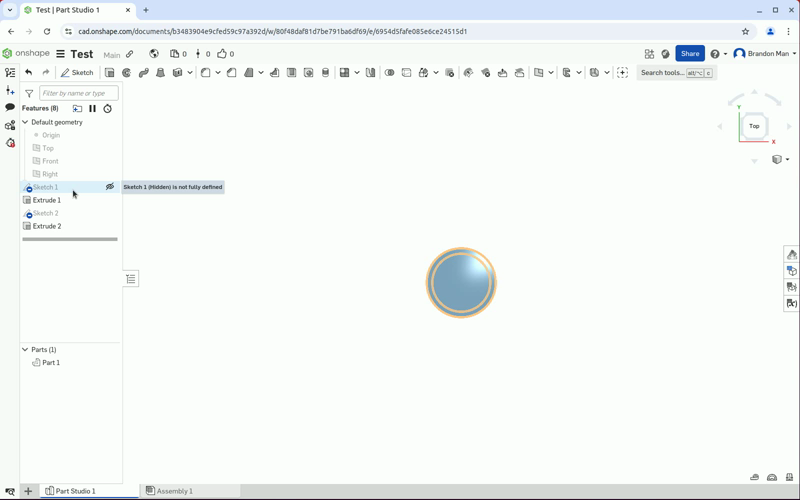
click(73, 189)
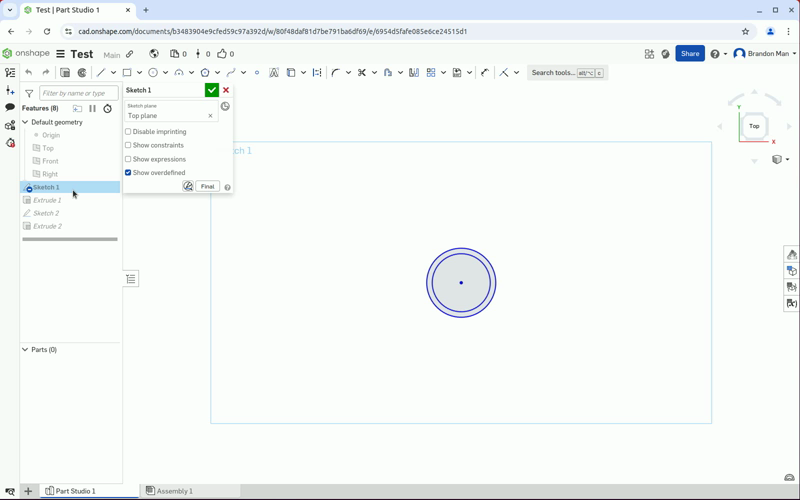
mouse_move(229, 92)
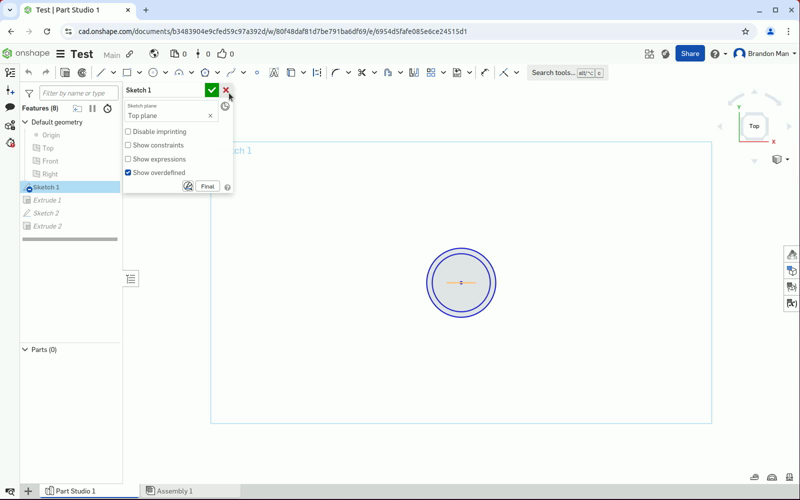
click(229, 92)
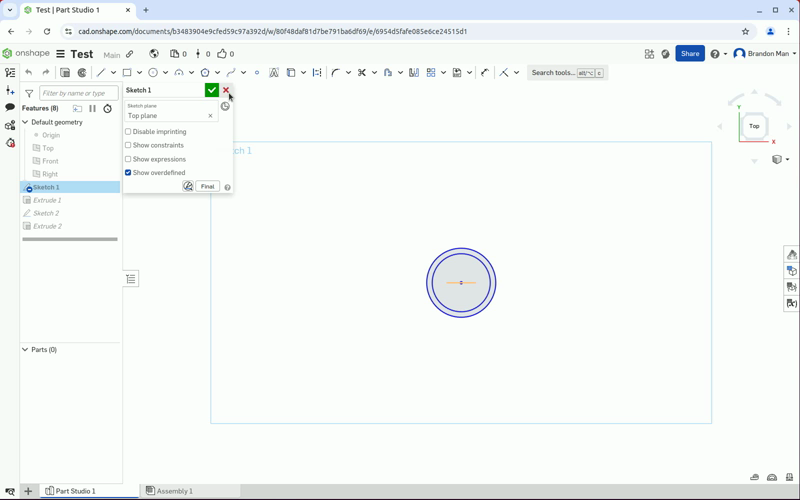
key(shift+s)
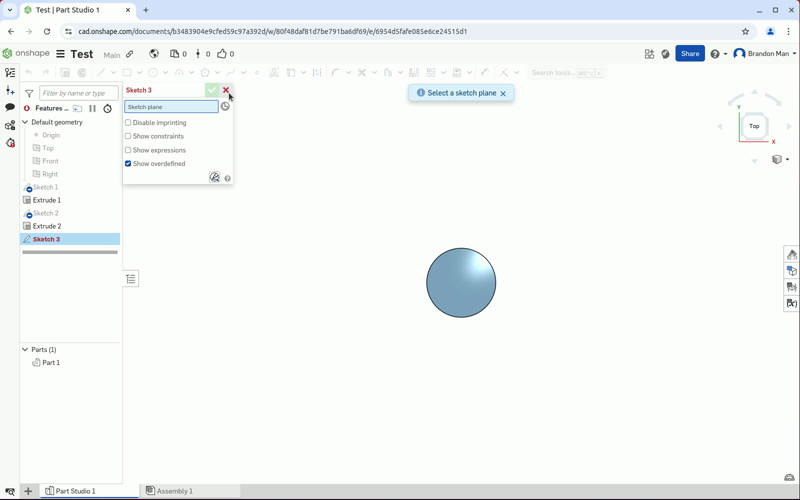
mouse_move(73, 150)
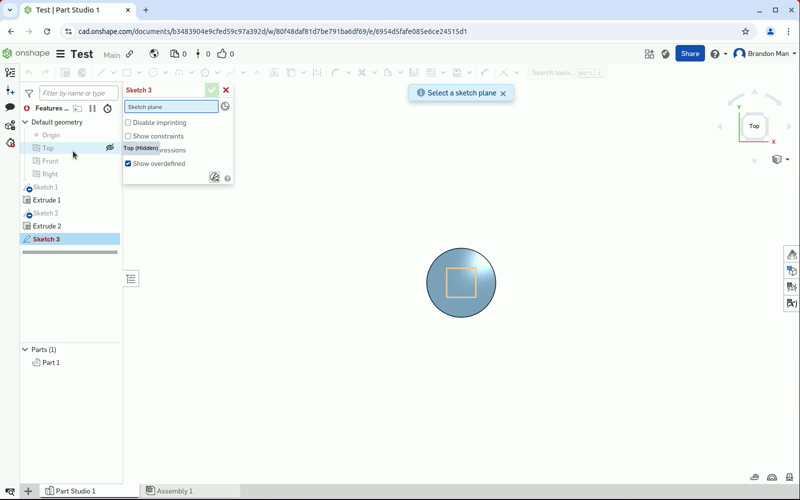
click(73, 150)
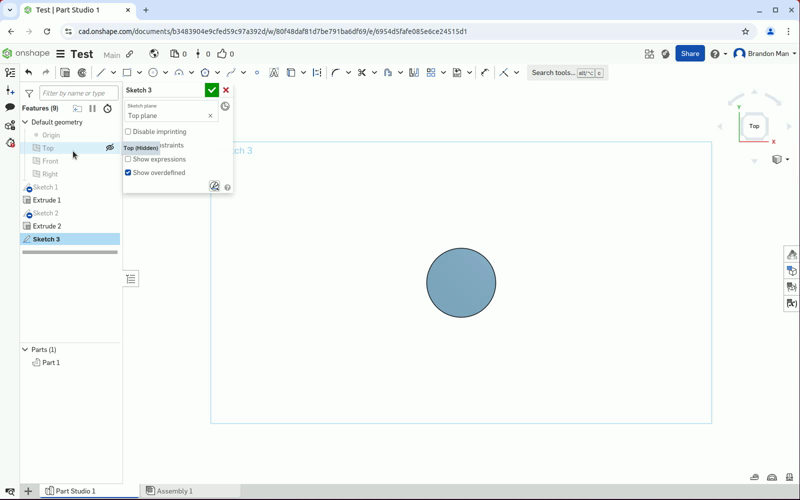
mouse_move(73, 352)
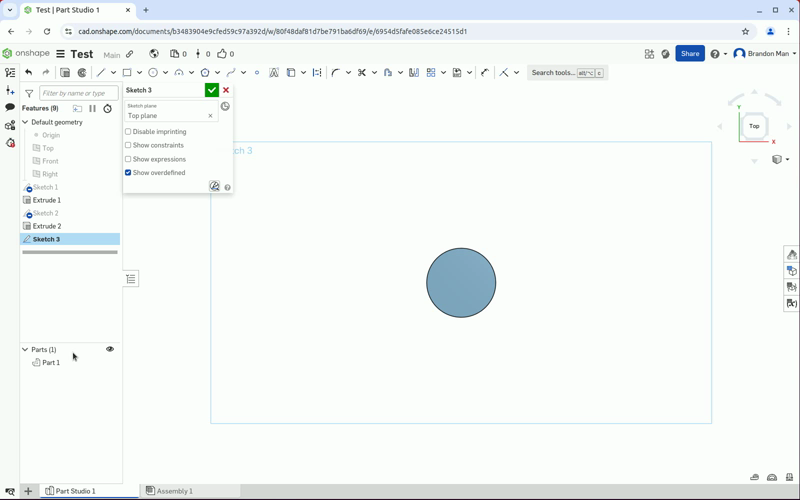
key(y)
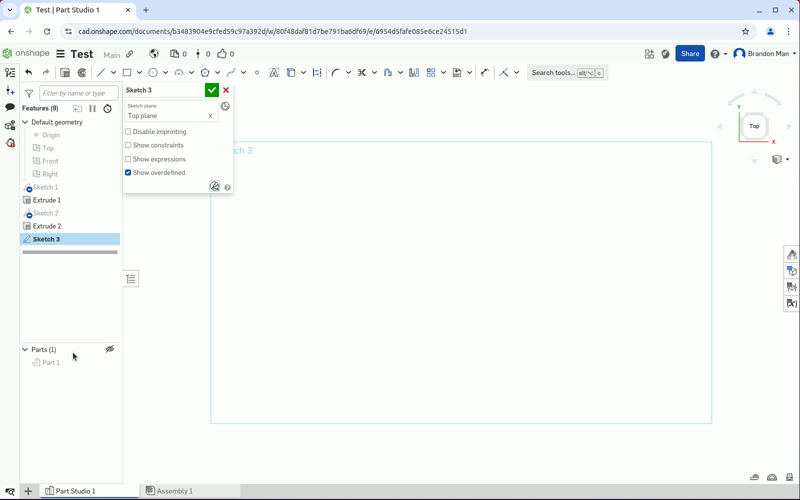
key(c)
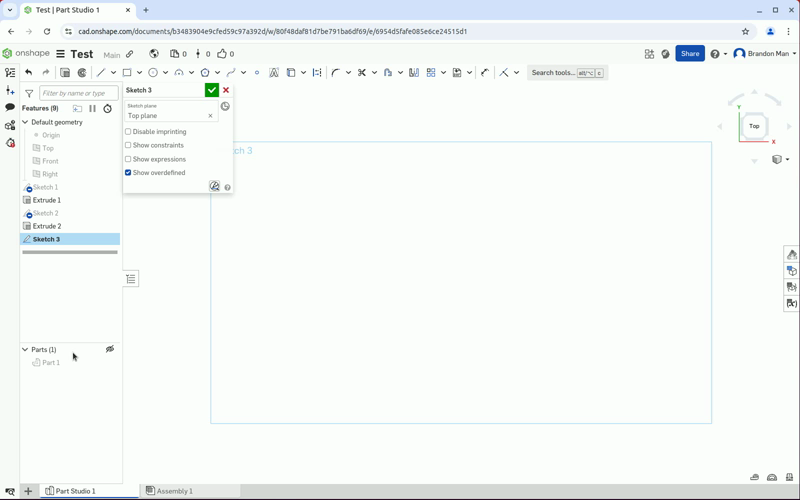
key_down(shift)
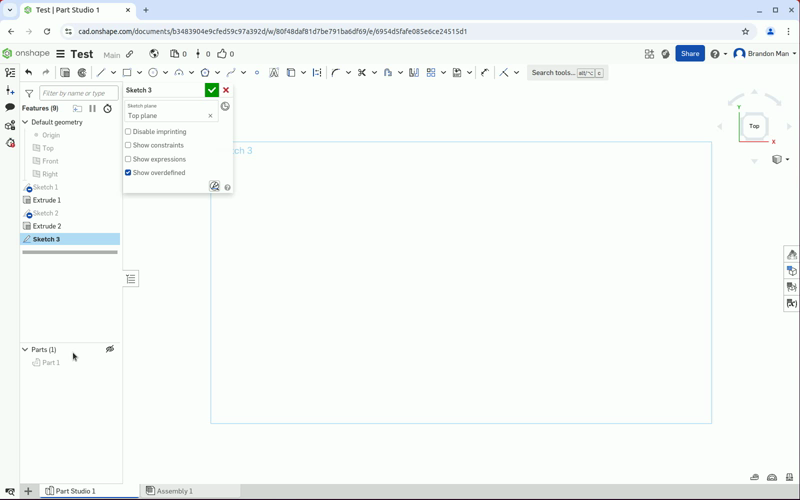
mouse_move(461, 282)
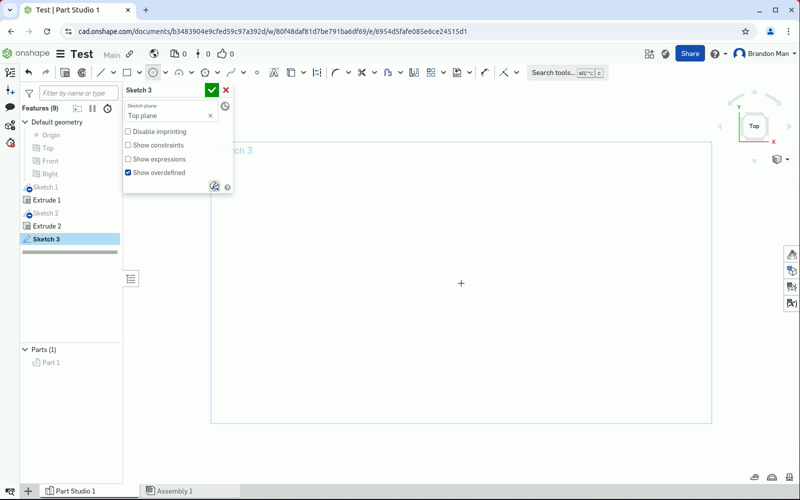
click(461, 282)
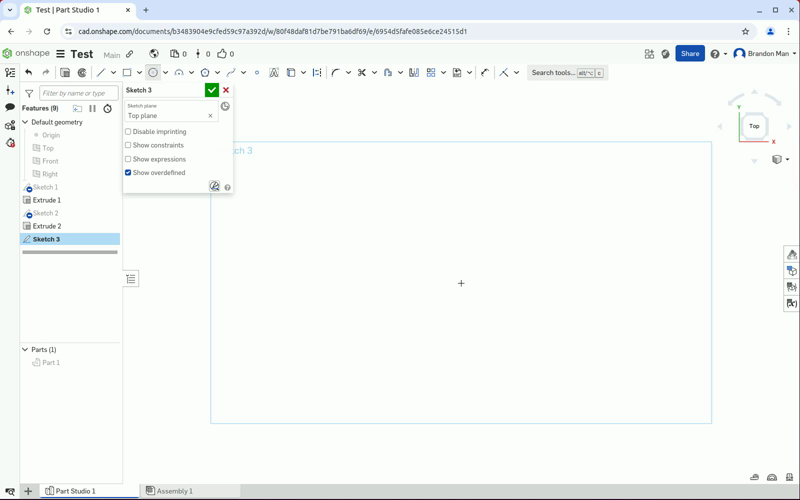
key_up(shift)
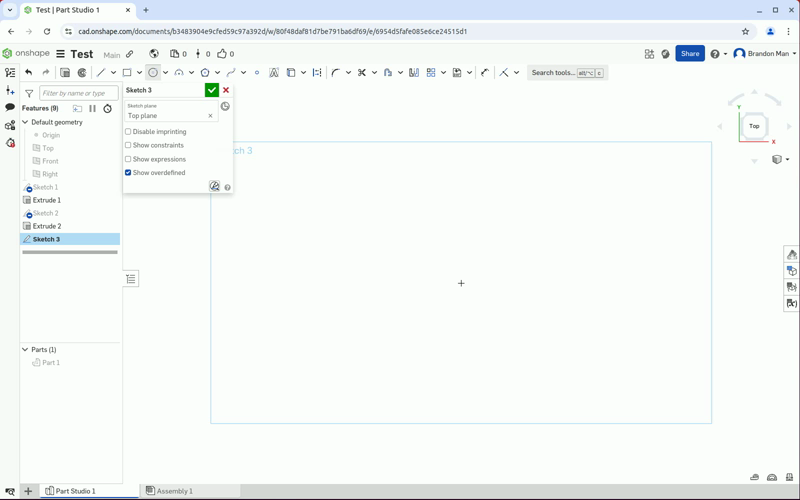
mouse_move(490, 282)
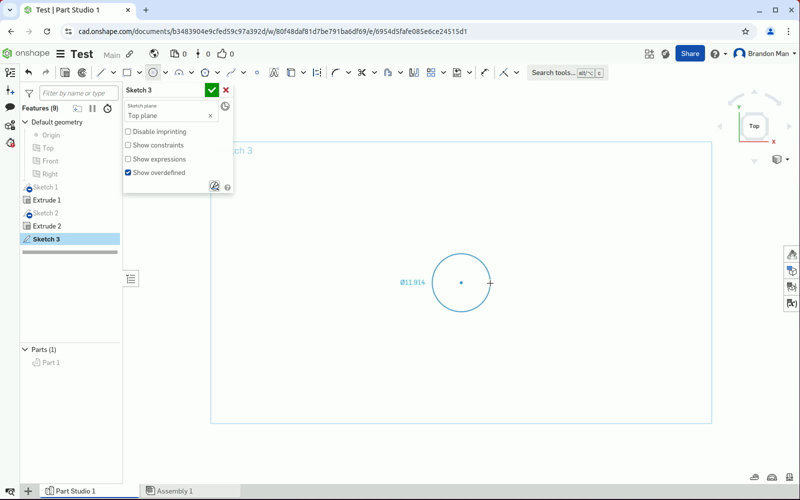
click(490, 282)
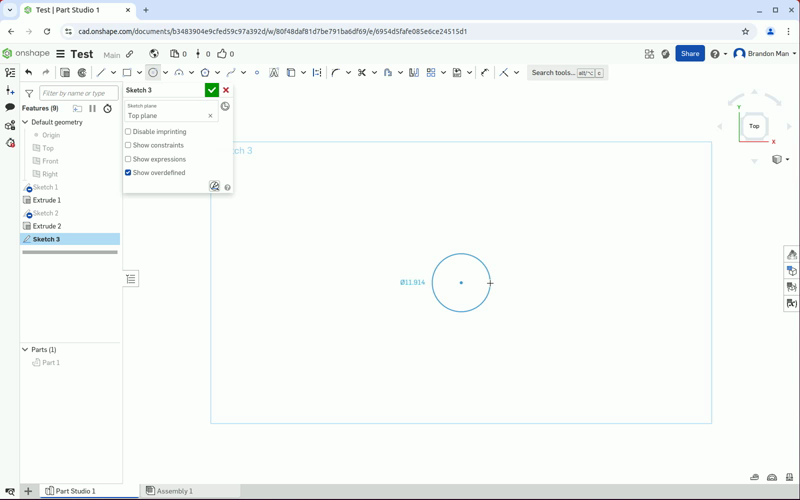
key(esc)
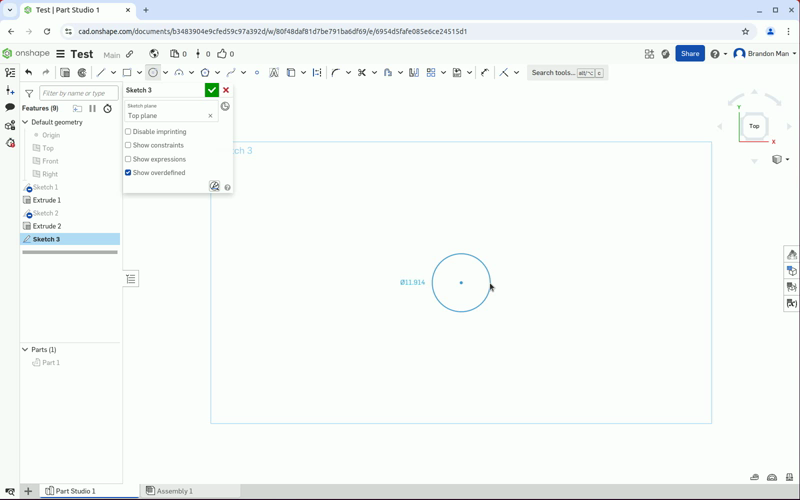
mouse_move(440, 294)
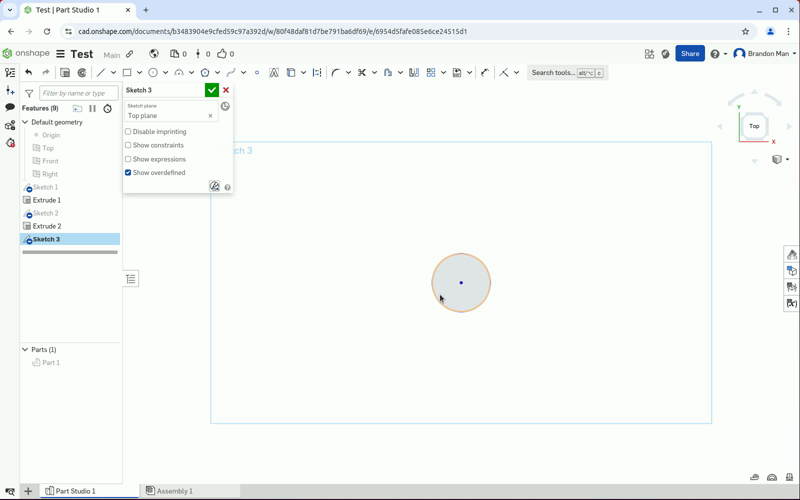
click(440, 294)
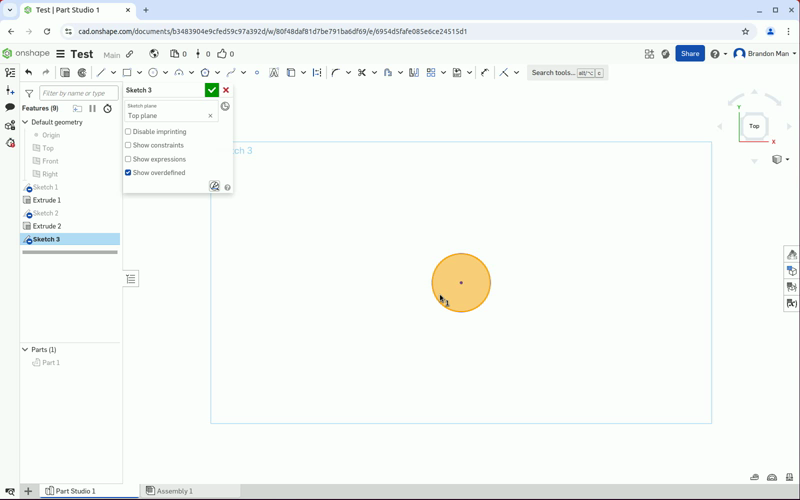
mouse_move(73, 352)
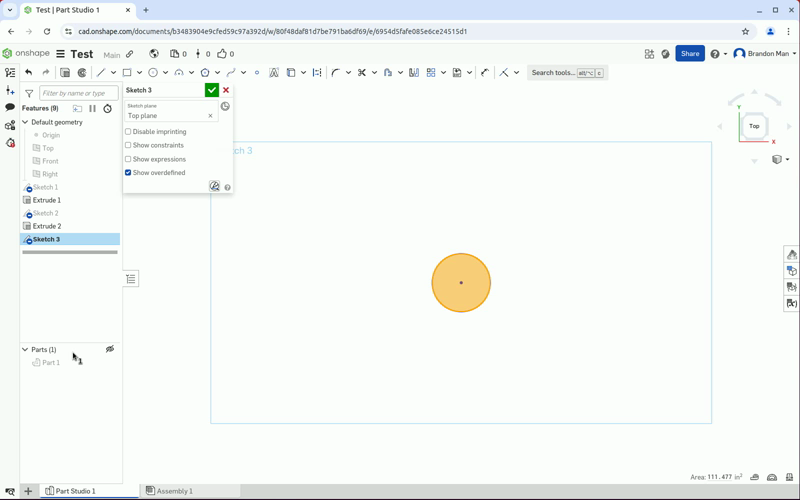
key(shift+y)
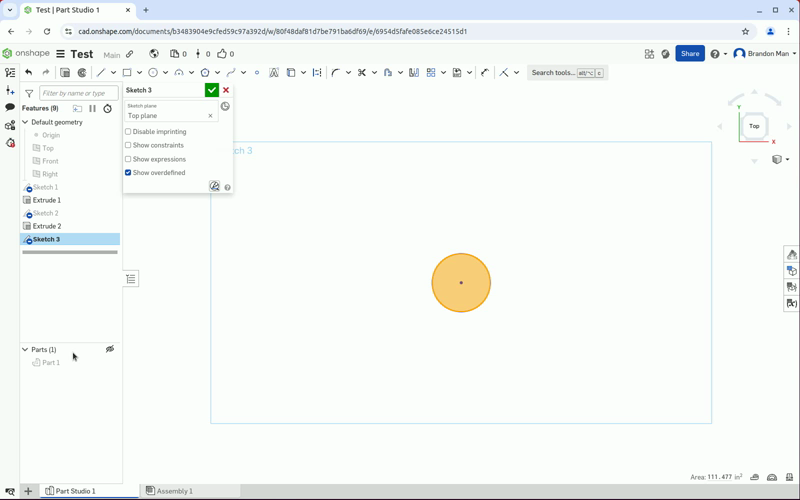
key(shift+e)
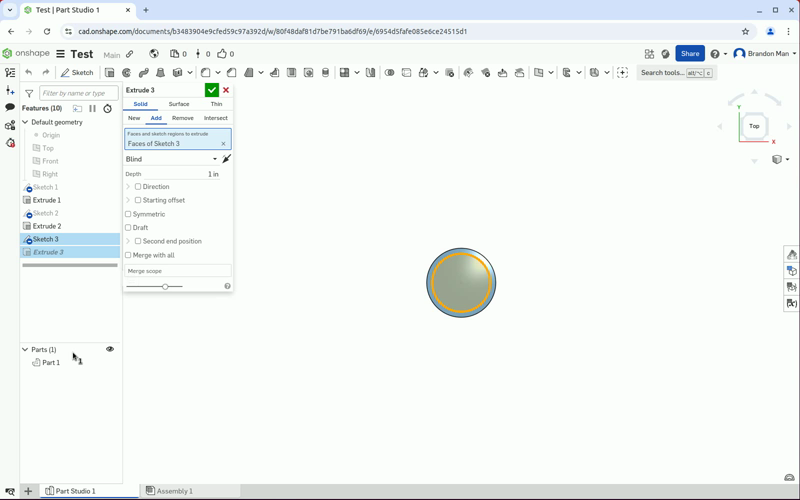
mouse_move(143, 106)
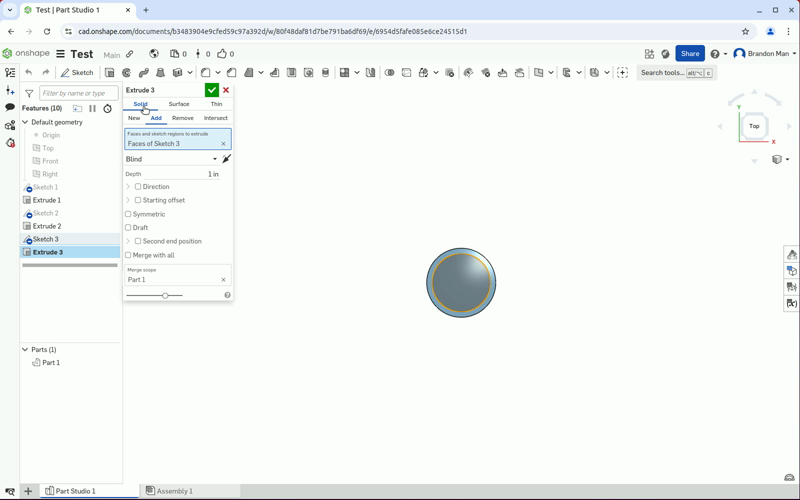
click(143, 106)
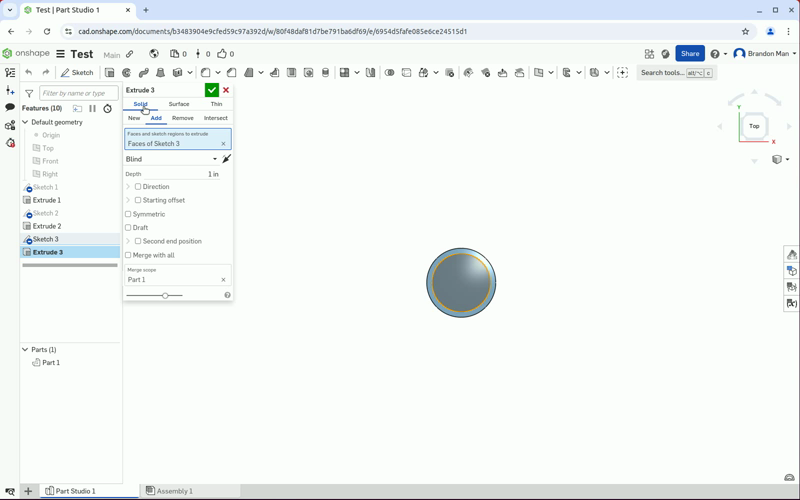
mouse_move(137, 120)
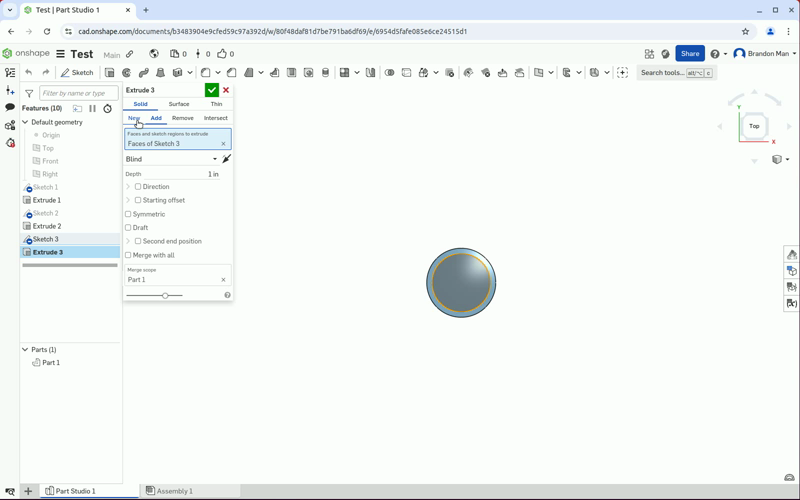
click(137, 120)
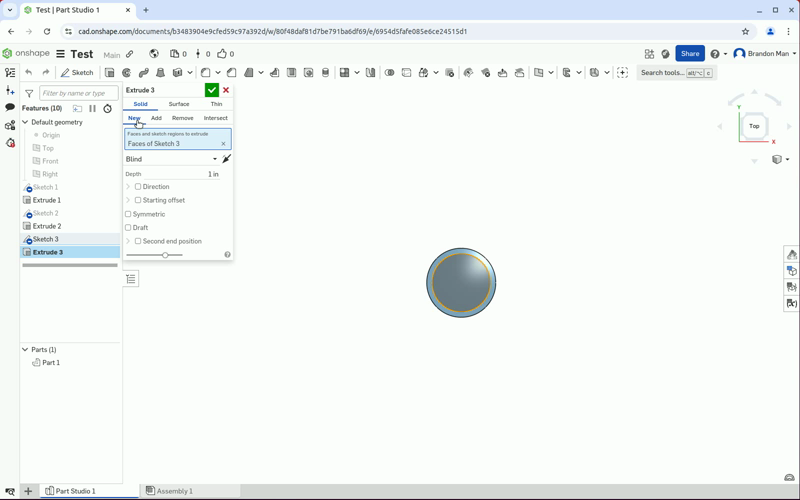
key(tab, 4)
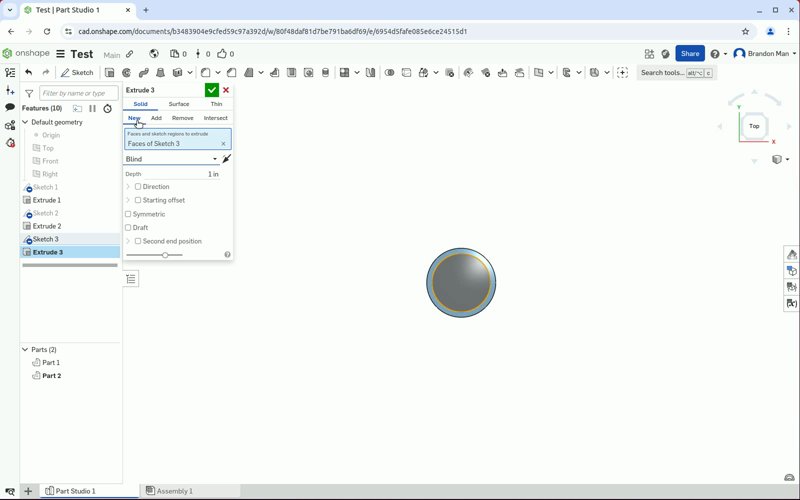
text(16.128)
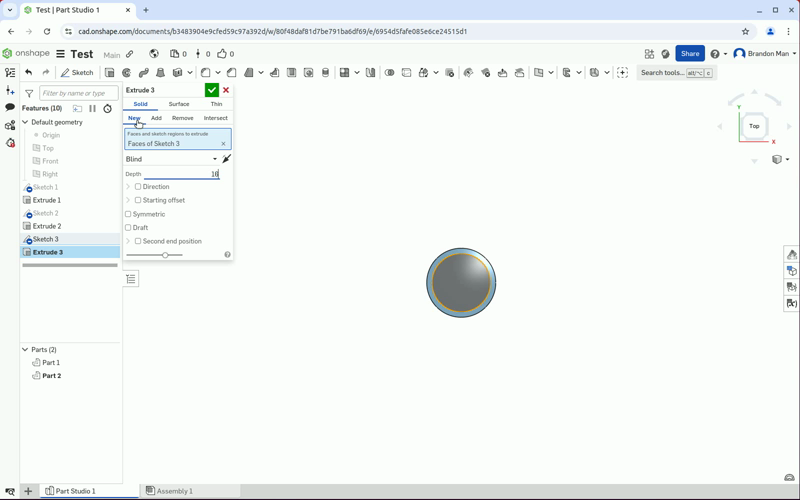
key(enter)
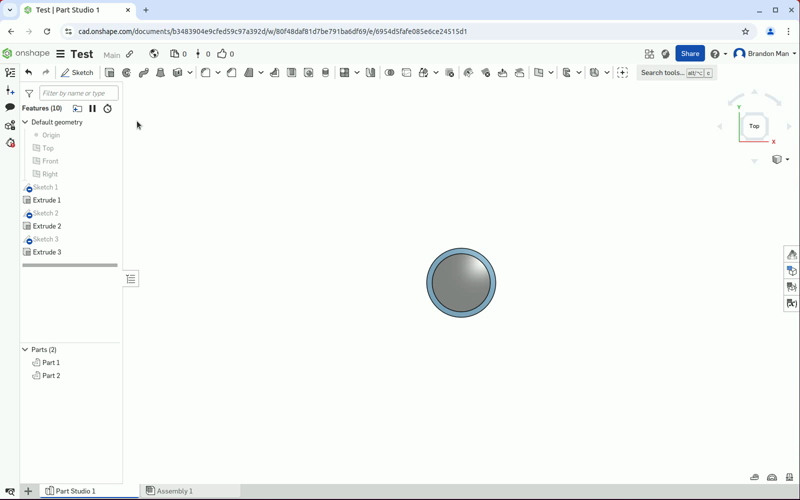
key(shift+h)
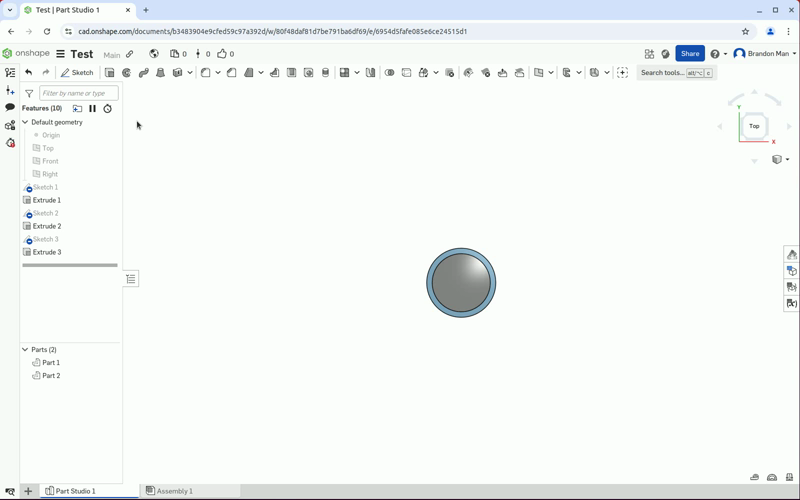
key(shift+h)
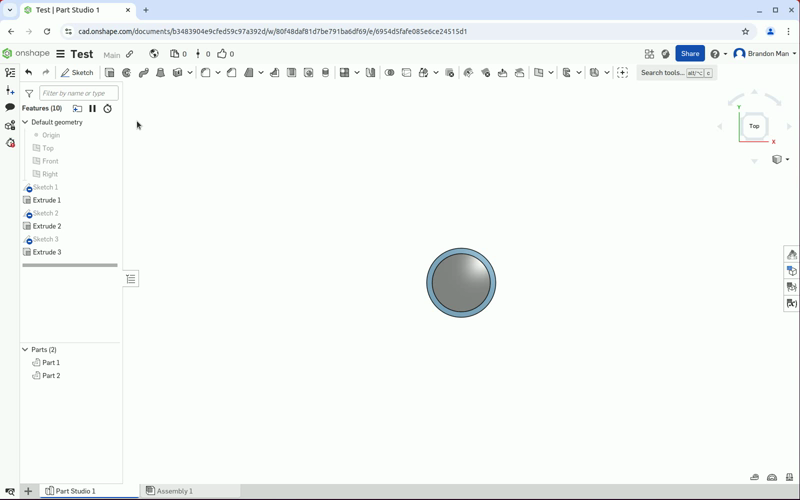
key(shift+7)
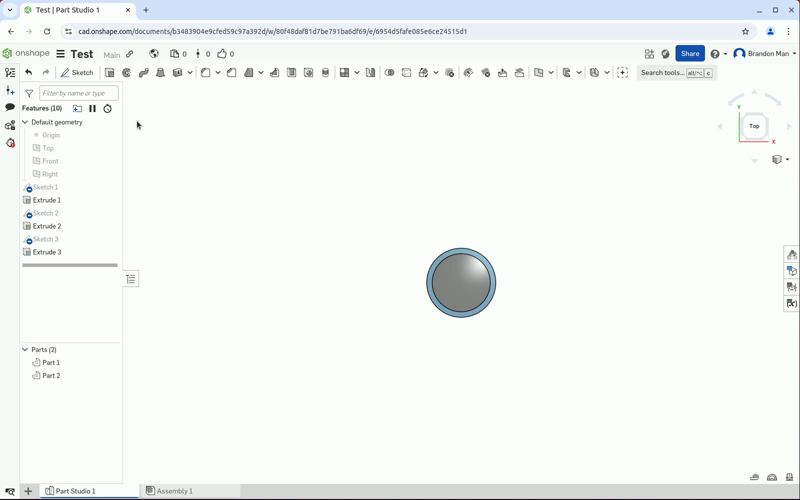
key(up, 3)
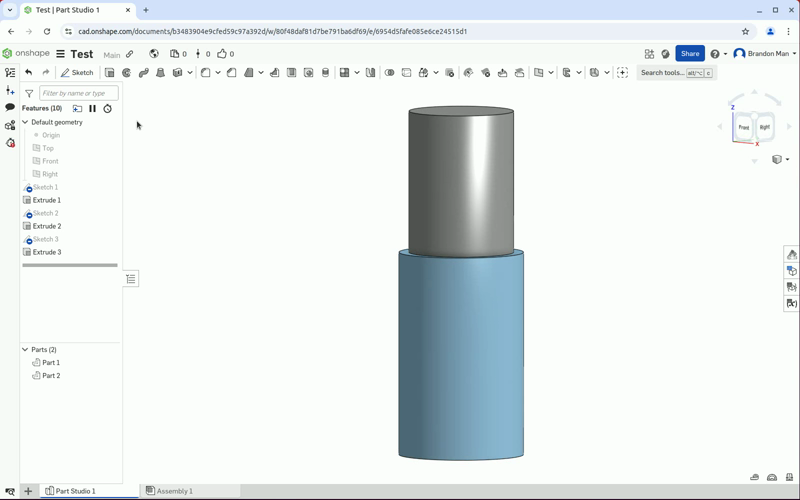
key(left, 3)
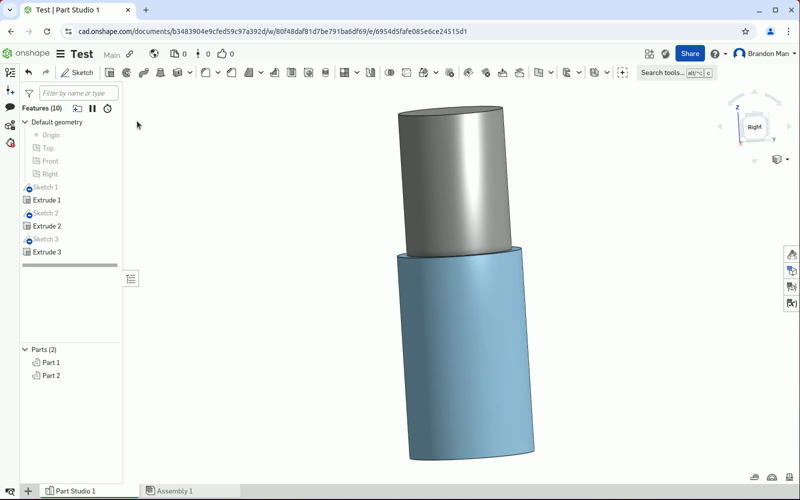
key(right, 3)
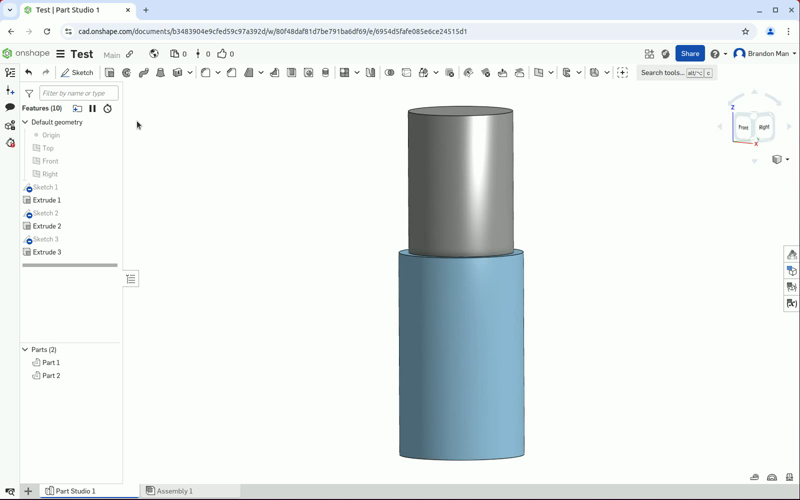
key(down, 3)
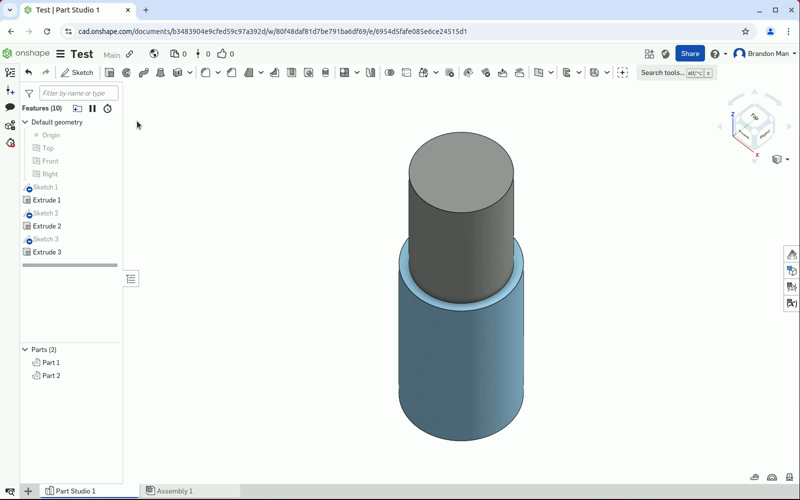
mouse_move(73, 189)
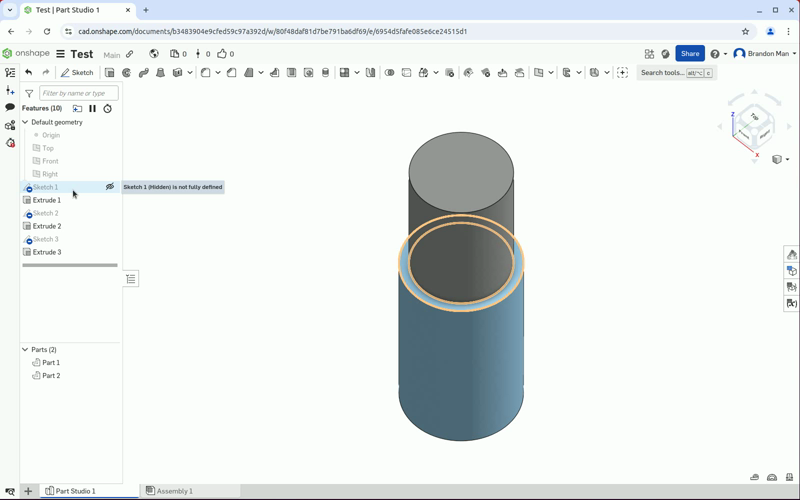
click(73, 189)